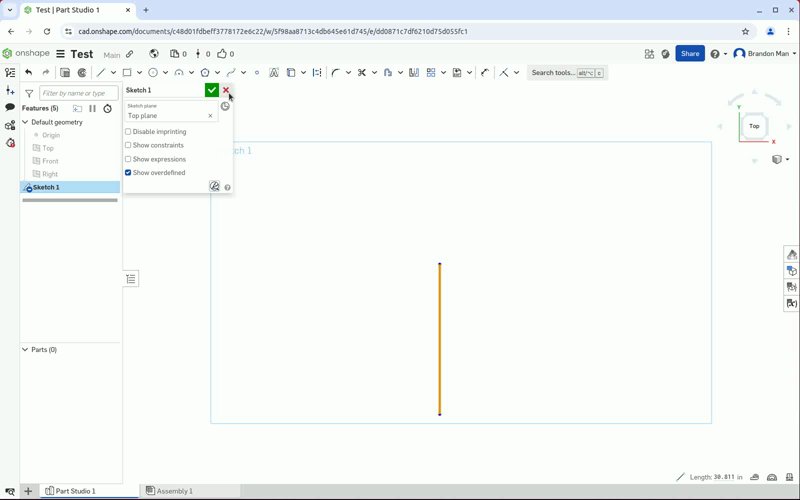
key(shift+h)
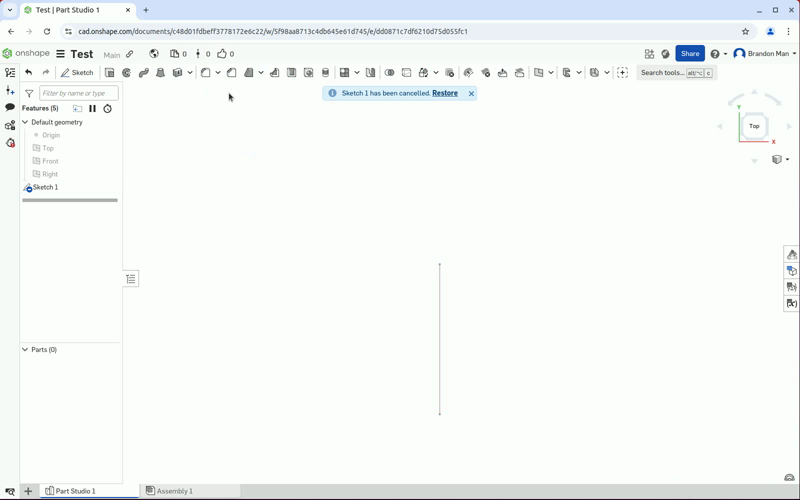
key(shift+s)
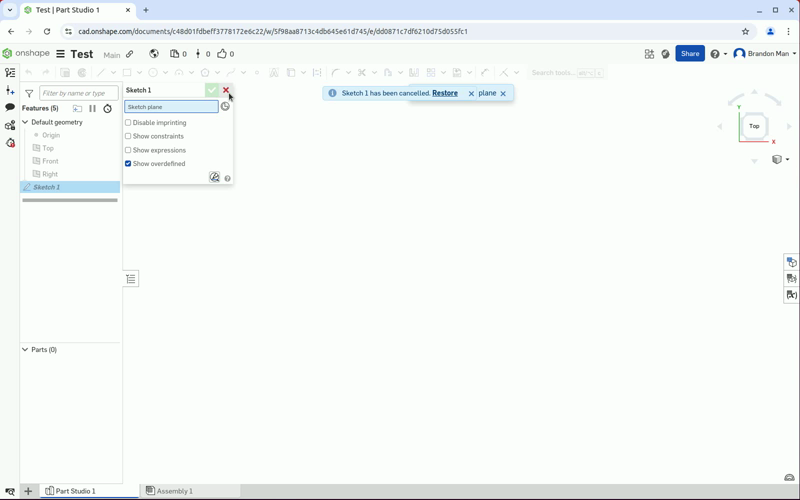
mouse_move(73, 150)
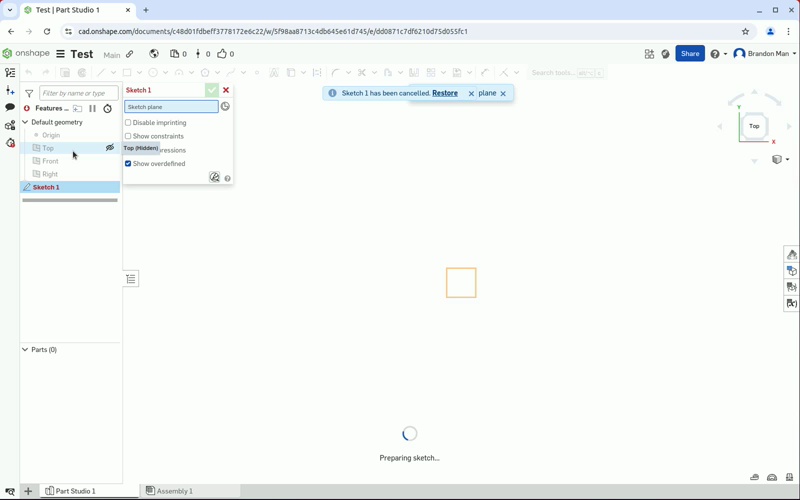
click(73, 150)
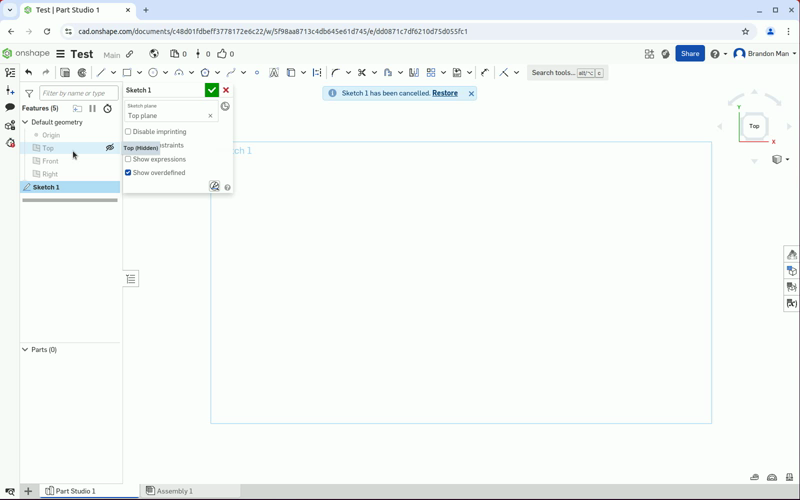
mouse_move(73, 352)
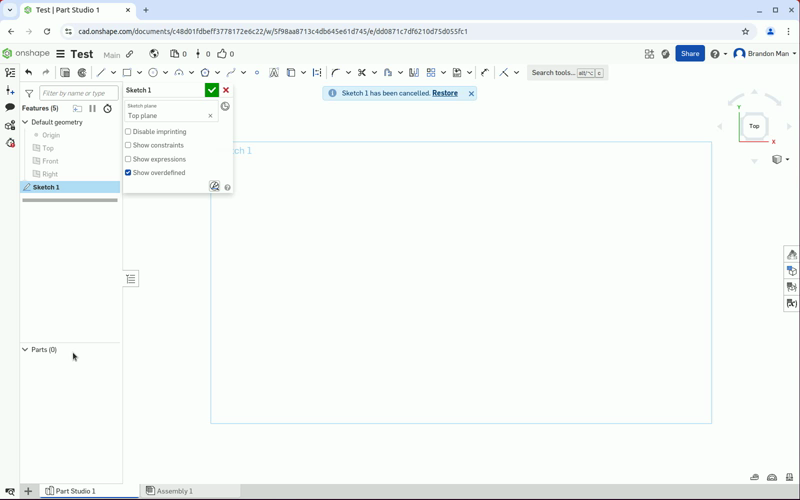
key(y)
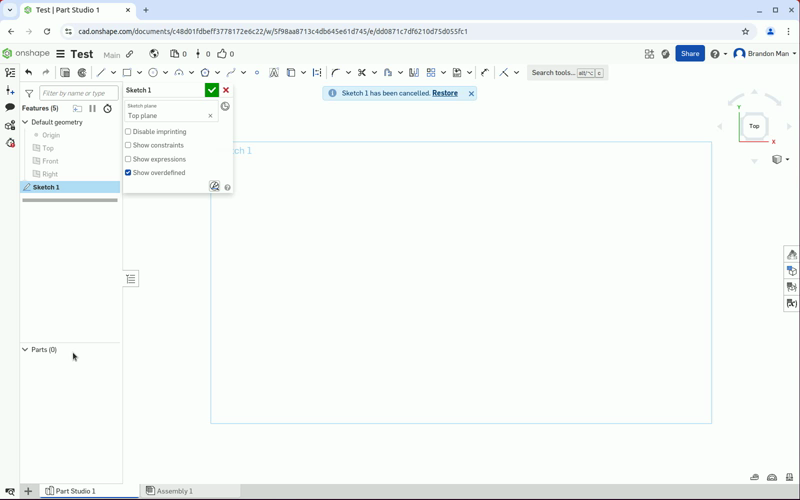
key(l)
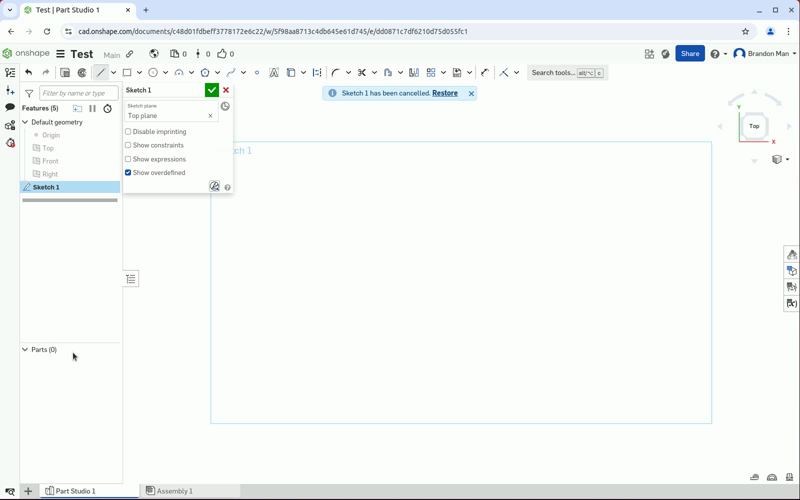
key_down(shift)
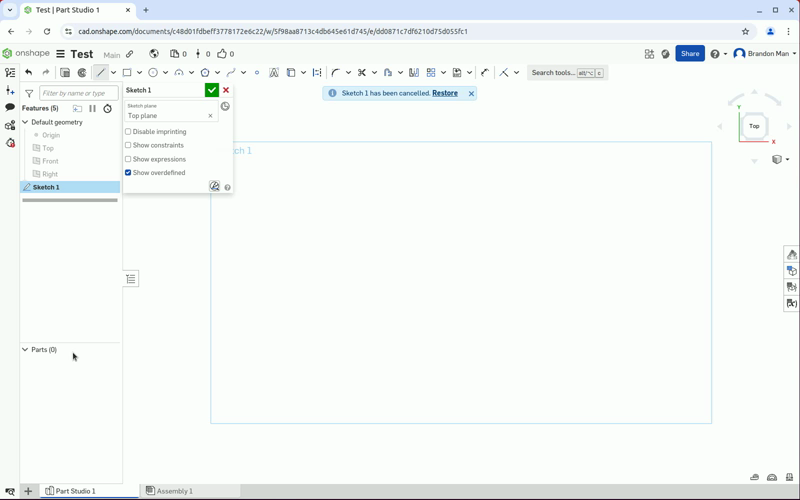
mouse_move(348, 395)
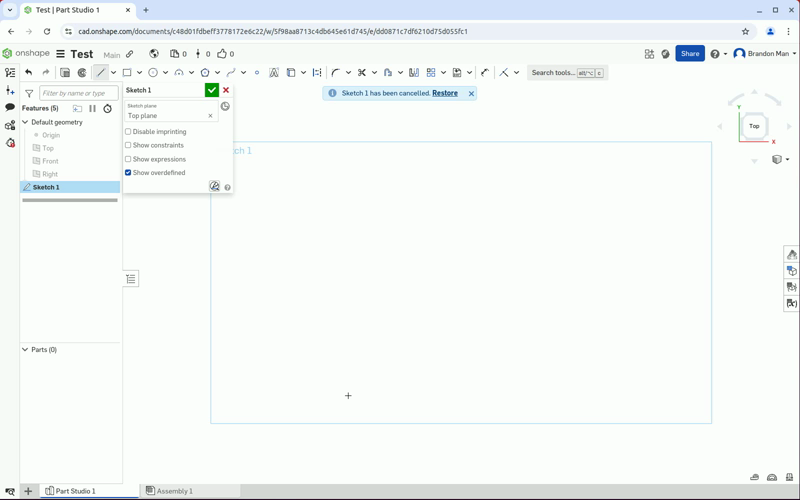
click(348, 395)
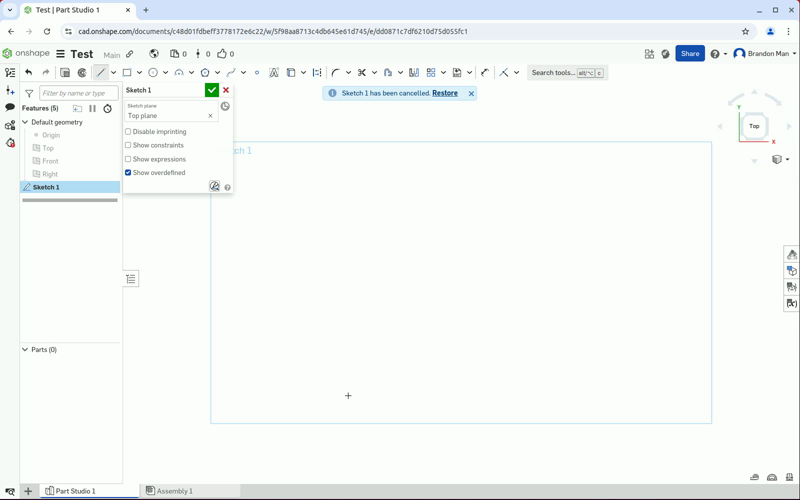
key_up(shift)
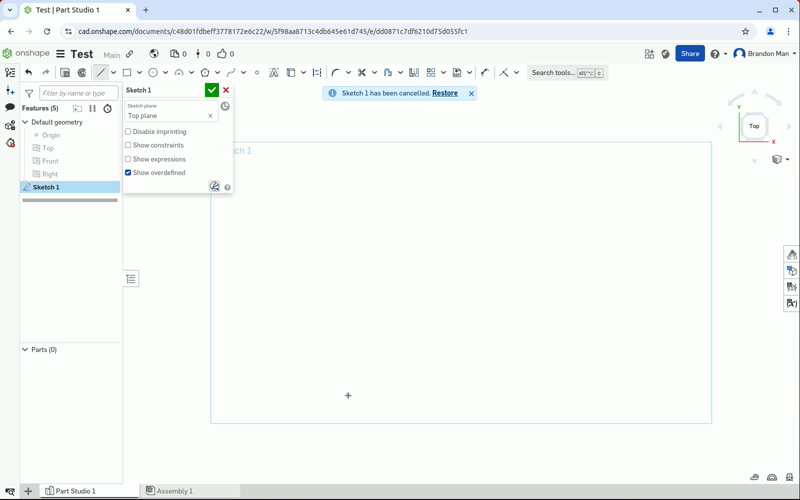
key_down(shift)
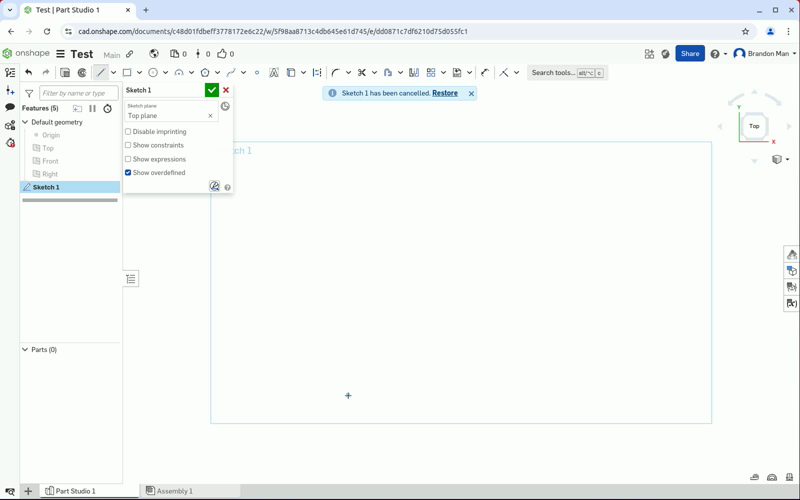
mouse_move(572, 395)
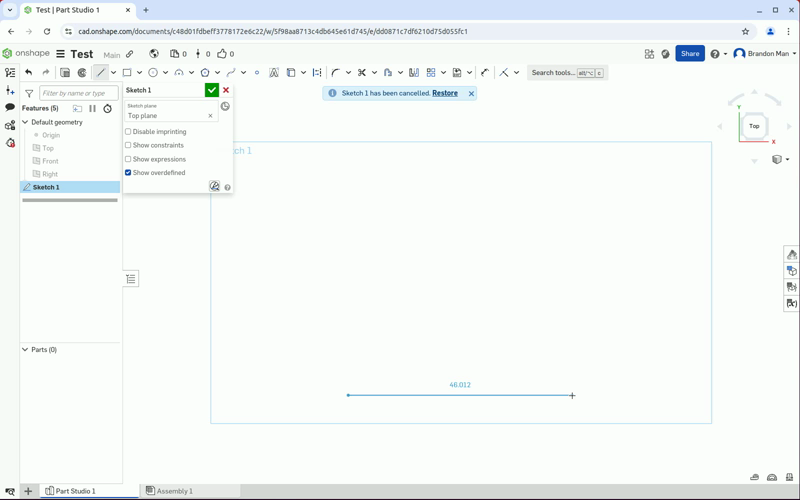
click(572, 395)
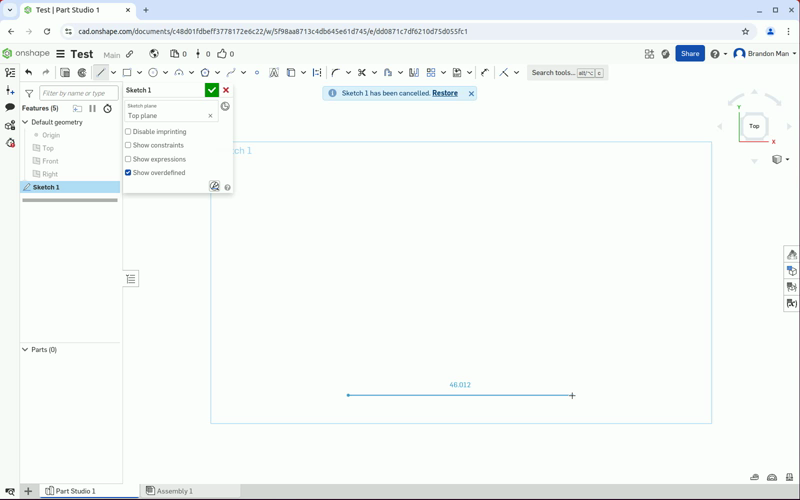
key_up(shift)
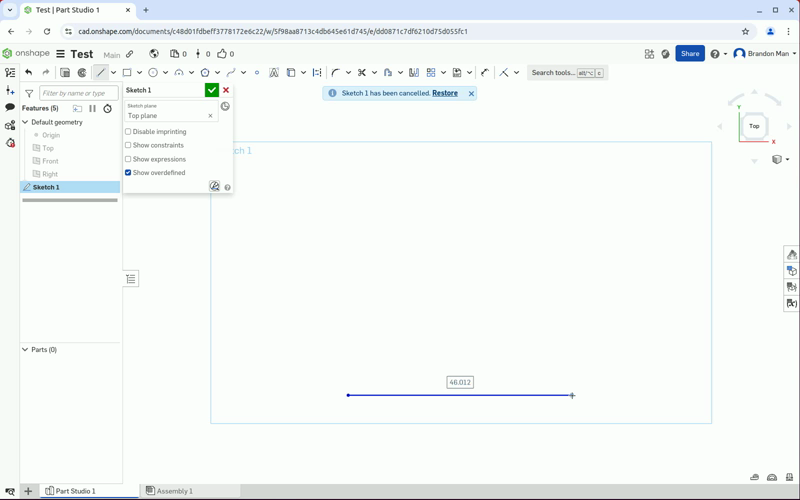
key_down(shift)
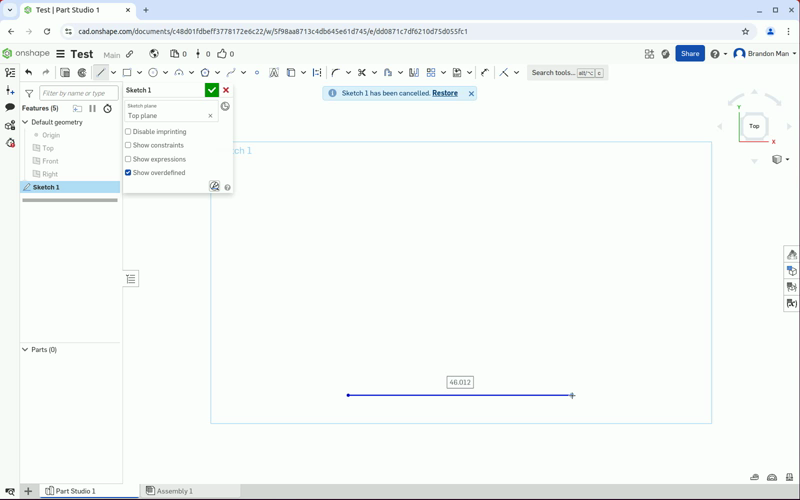
mouse_move(572, 171)
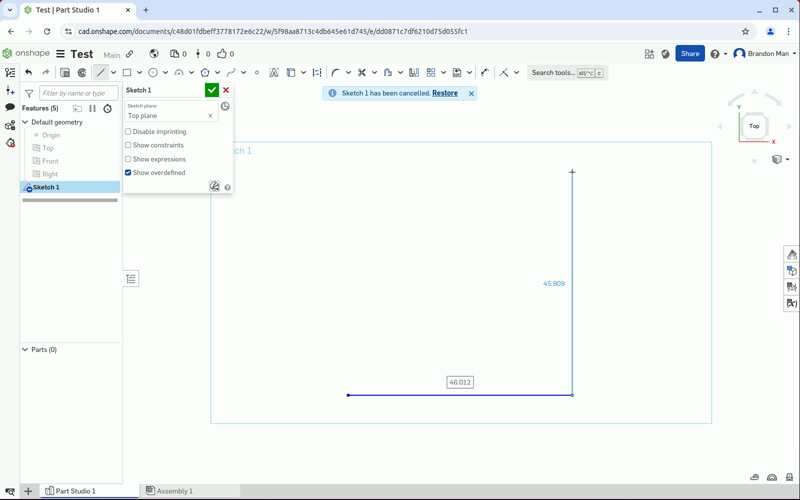
click(572, 171)
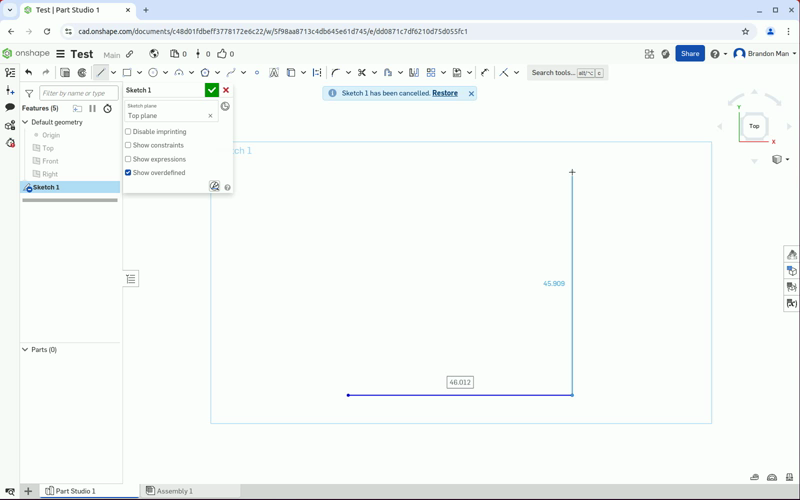
key_up(shift)
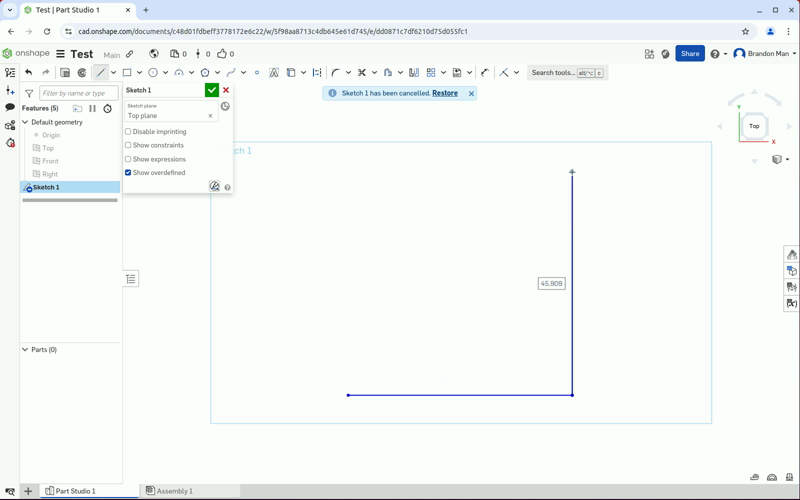
key_down(shift)
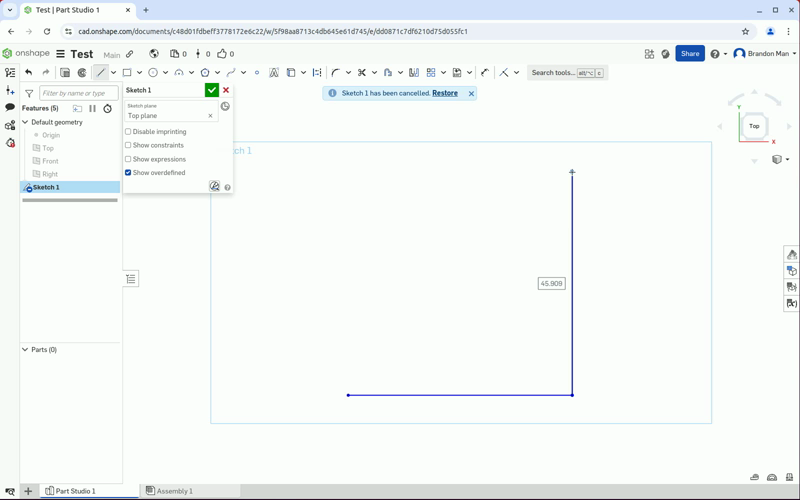
mouse_move(348, 171)
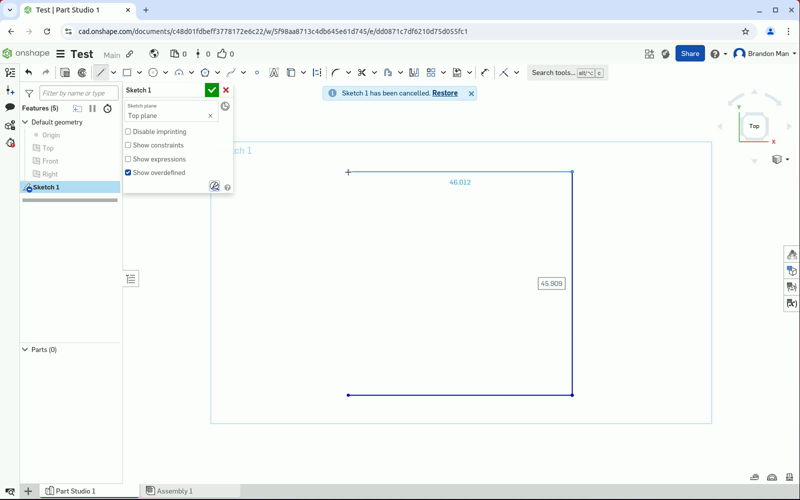
click(348, 171)
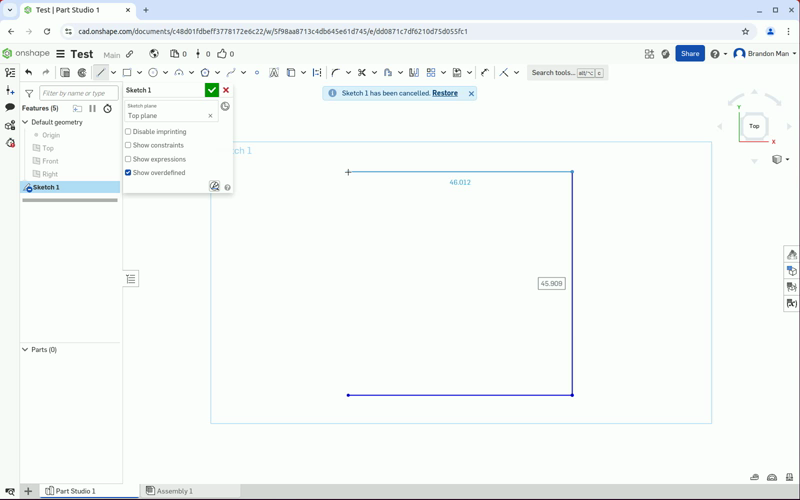
key_up(shift)
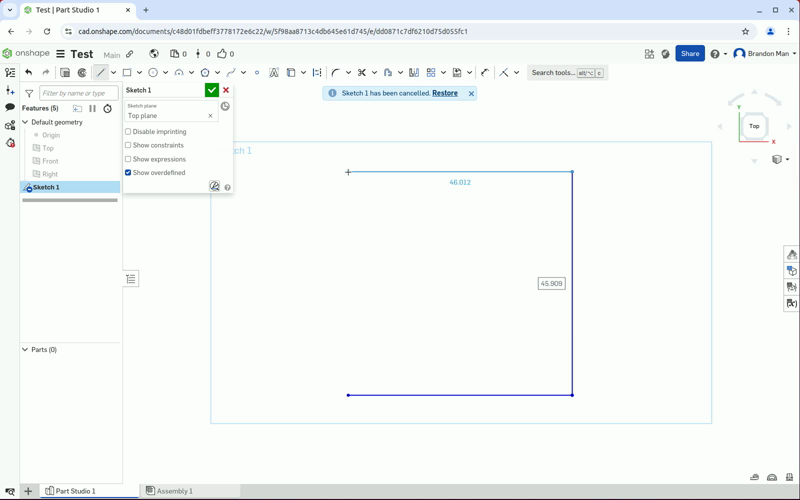
key_down(shift)
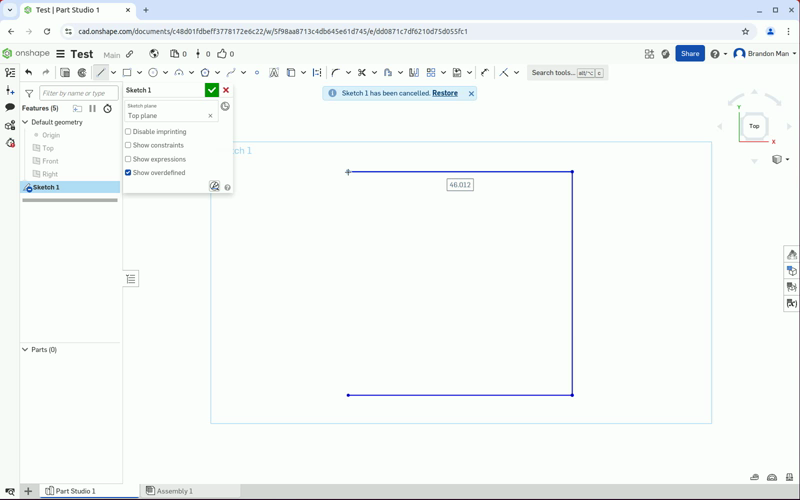
mouse_move(348, 395)
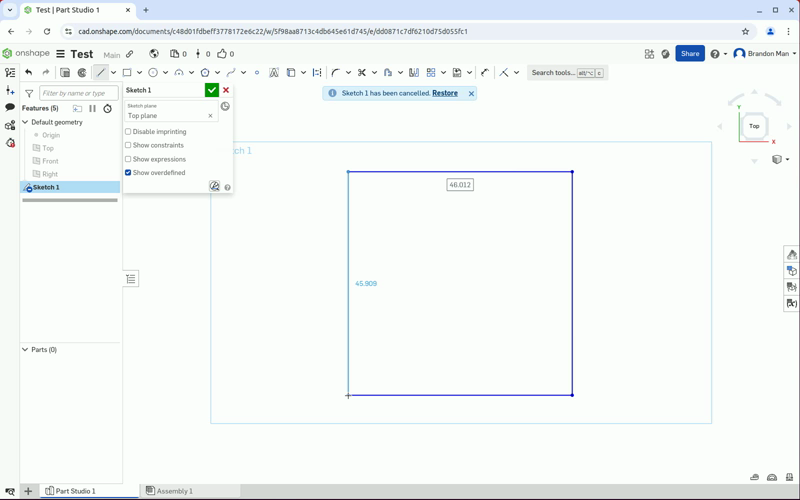
key_up(shift)
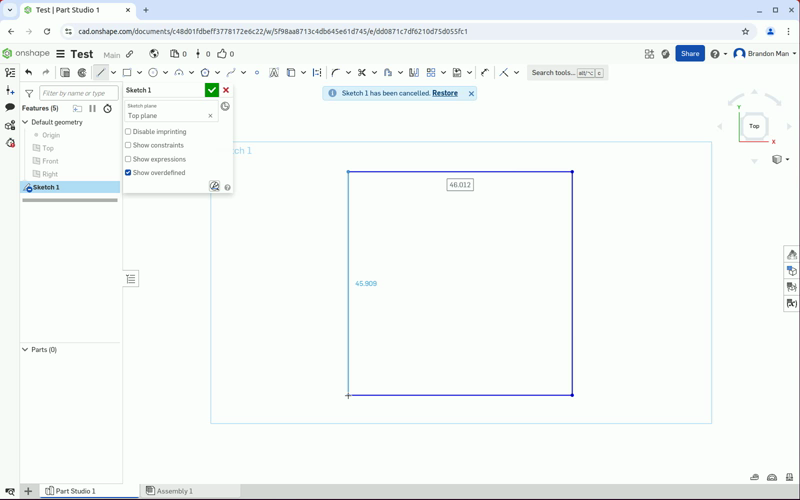
click(348, 395)
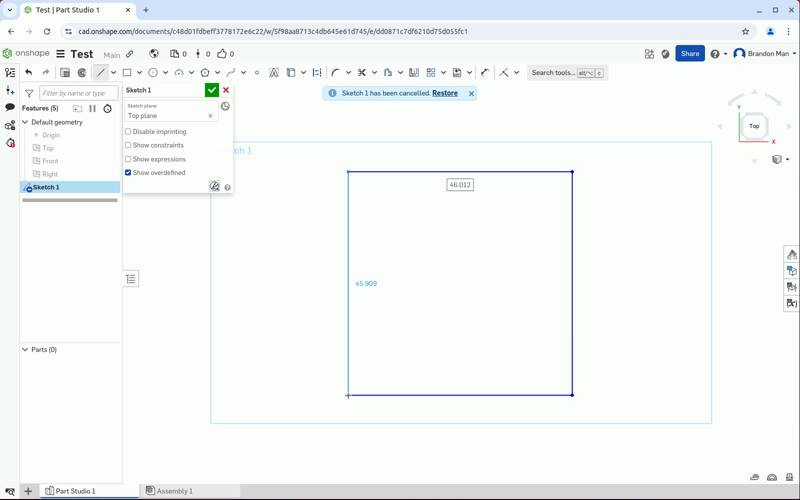
key(esc)
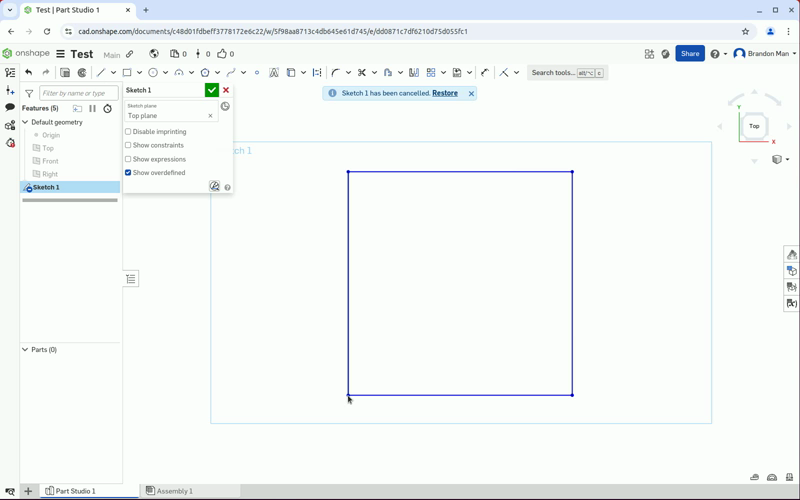
key(l)
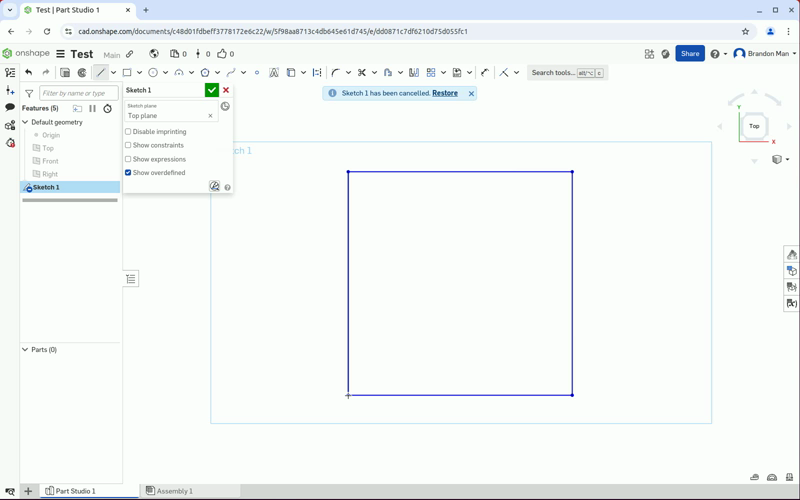
key_down(shift)
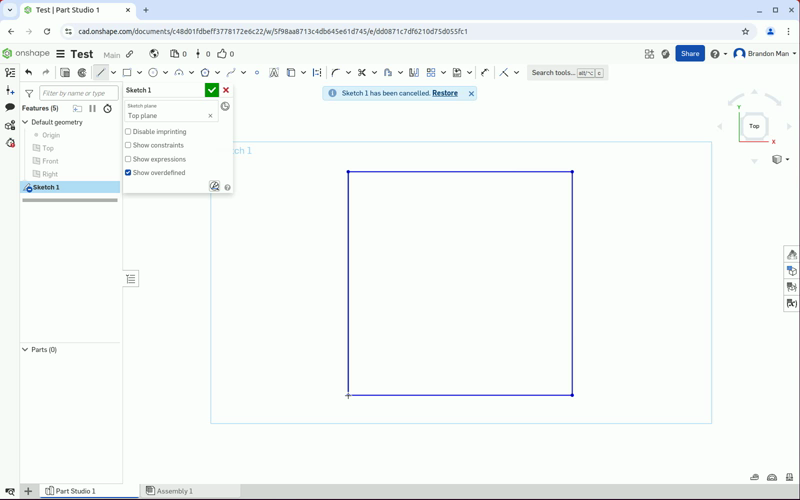
mouse_move(386, 357)
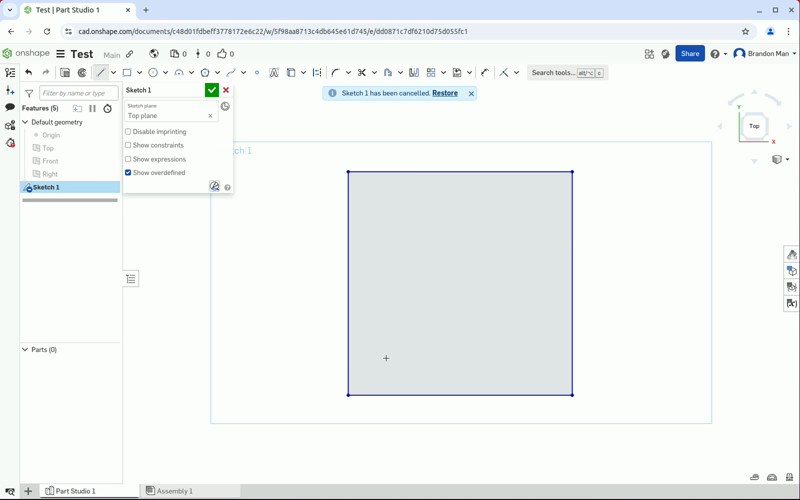
click(386, 357)
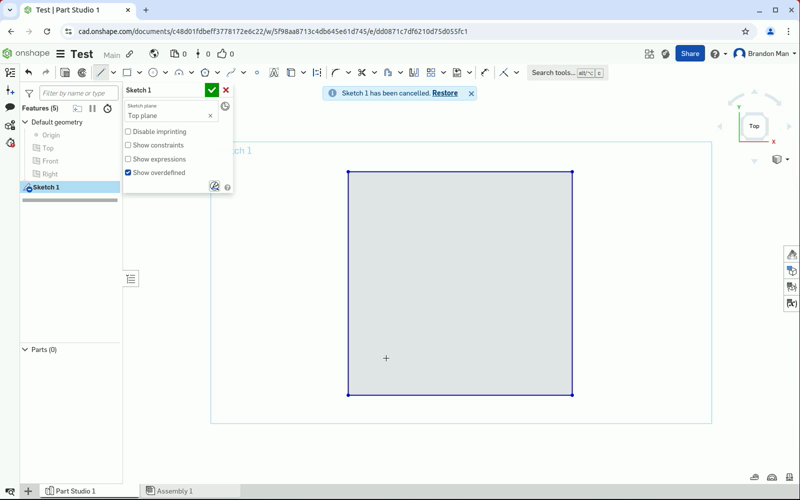
key_up(shift)
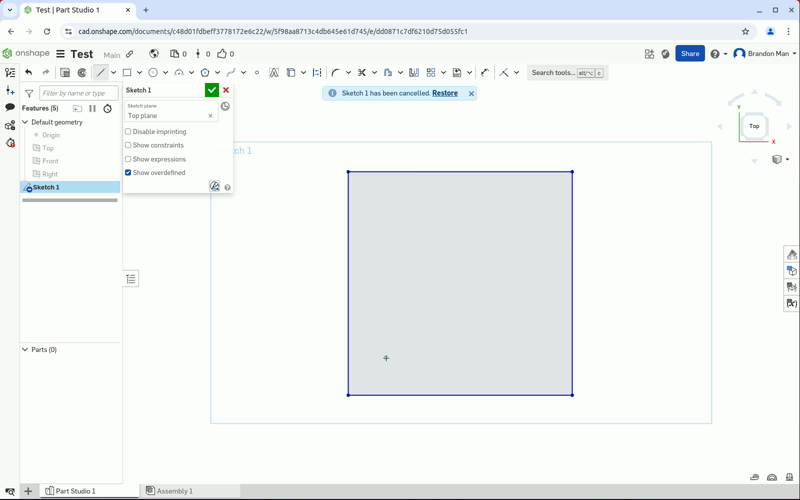
key_down(shift)
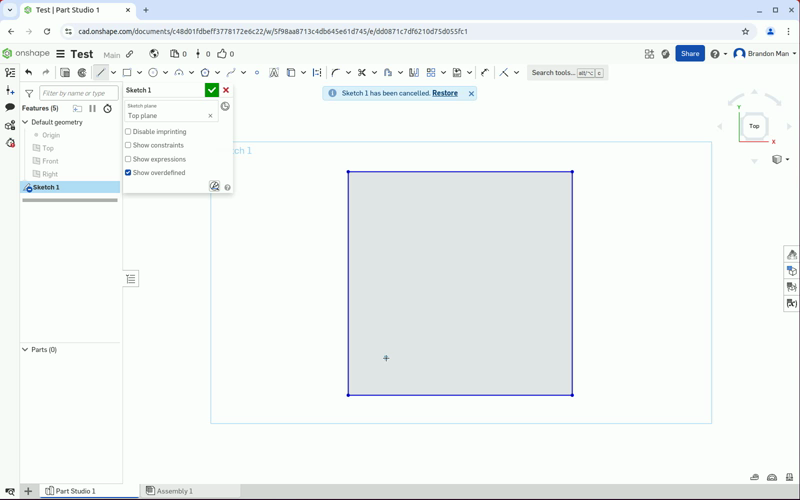
mouse_move(534, 357)
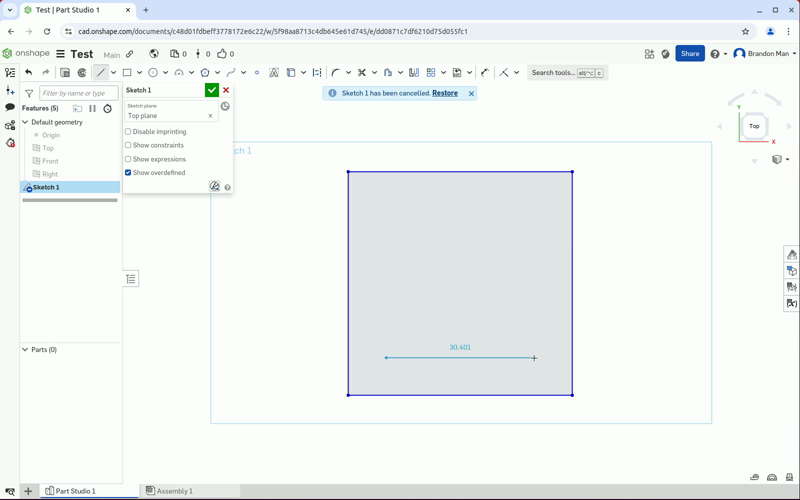
click(534, 357)
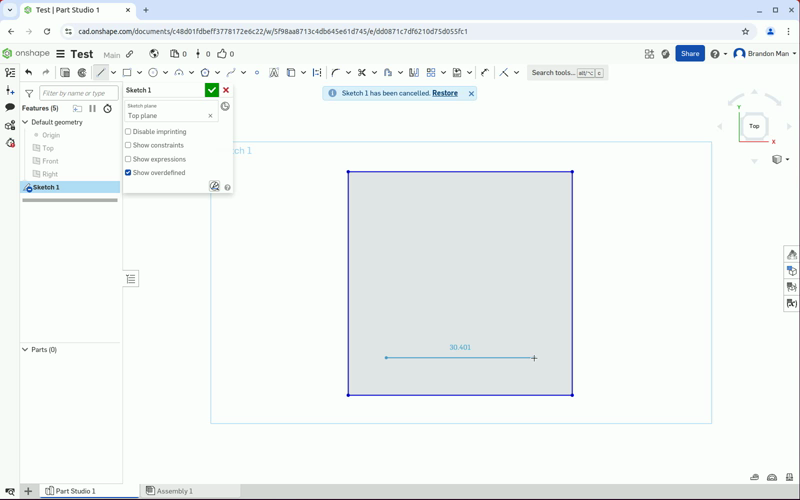
key_up(shift)
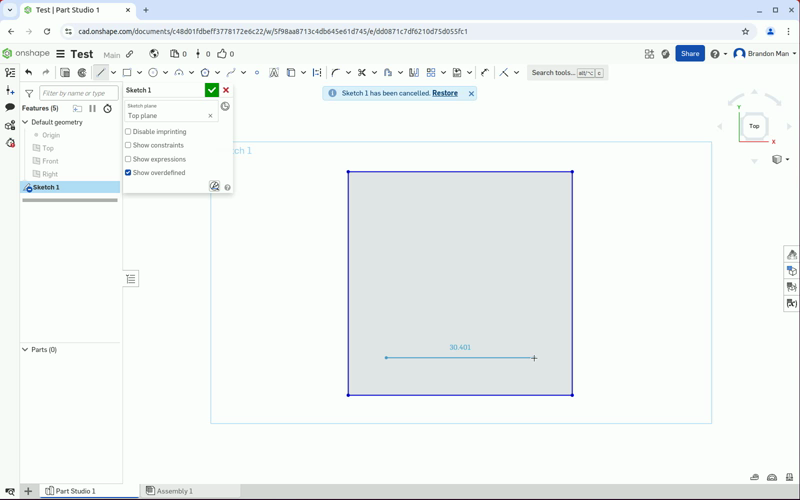
key_down(shift)
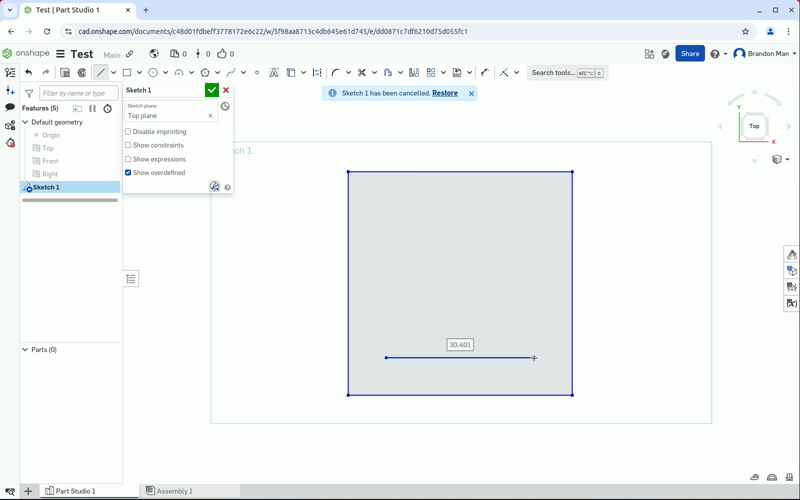
mouse_move(534, 209)
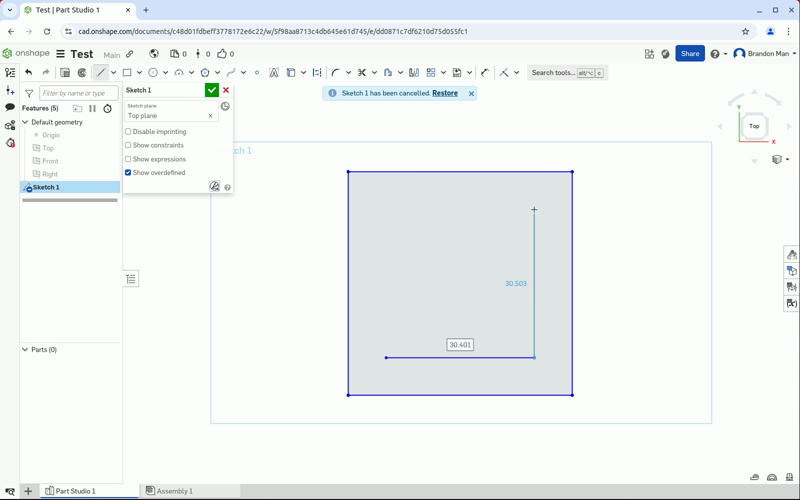
click(534, 209)
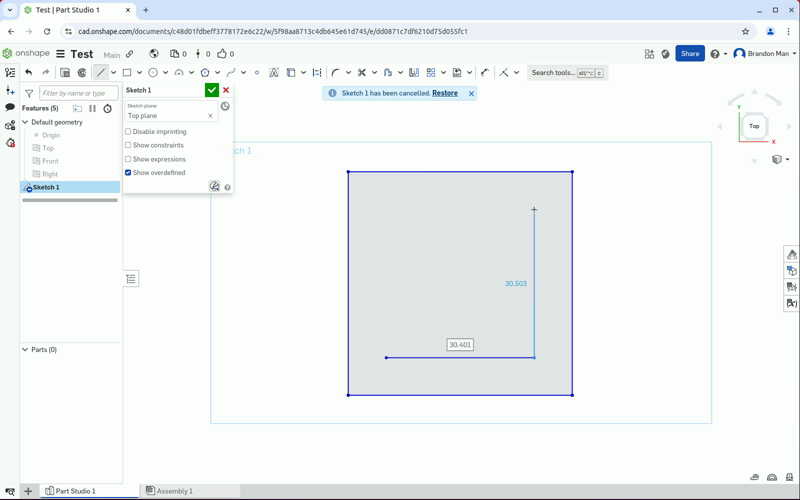
key_up(shift)
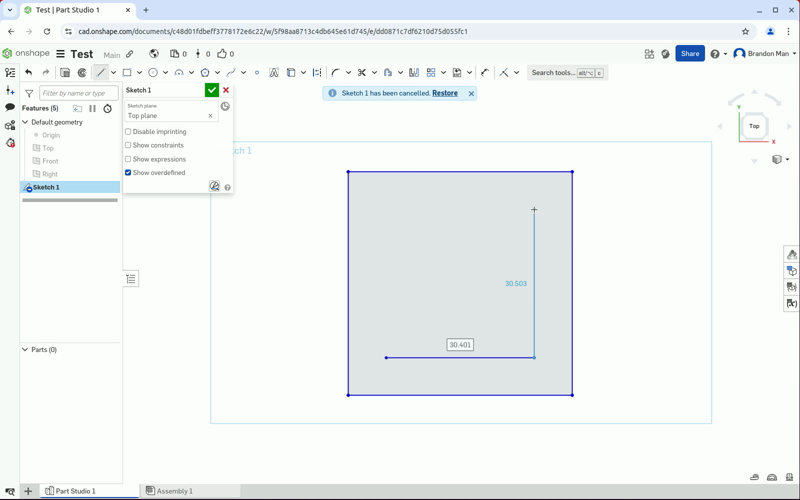
key_down(shift)
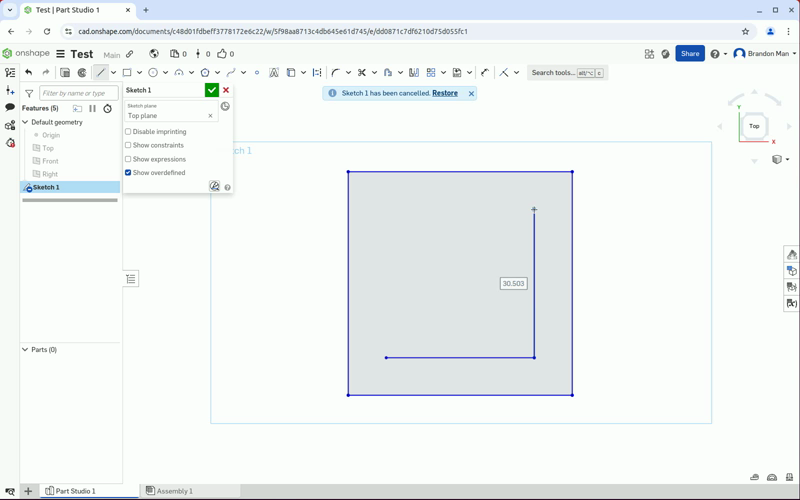
mouse_move(386, 209)
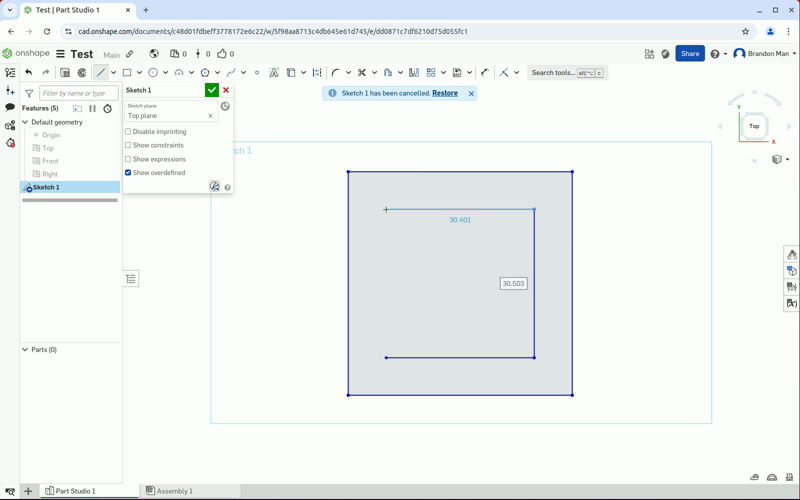
click(386, 209)
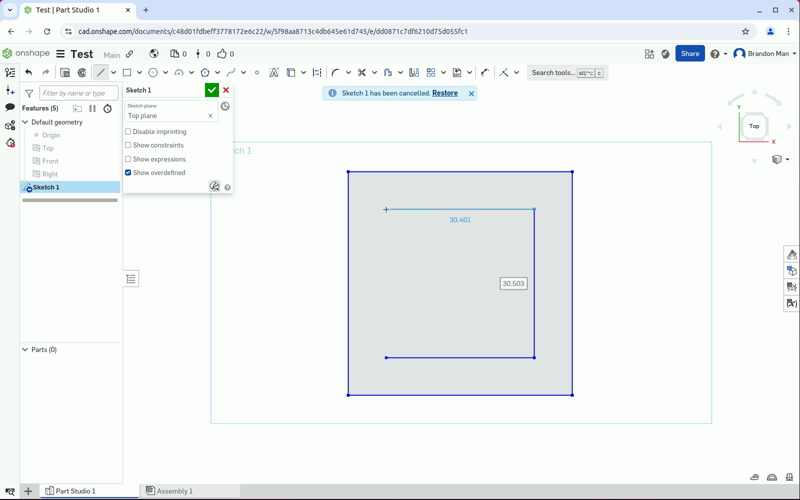
key_up(shift)
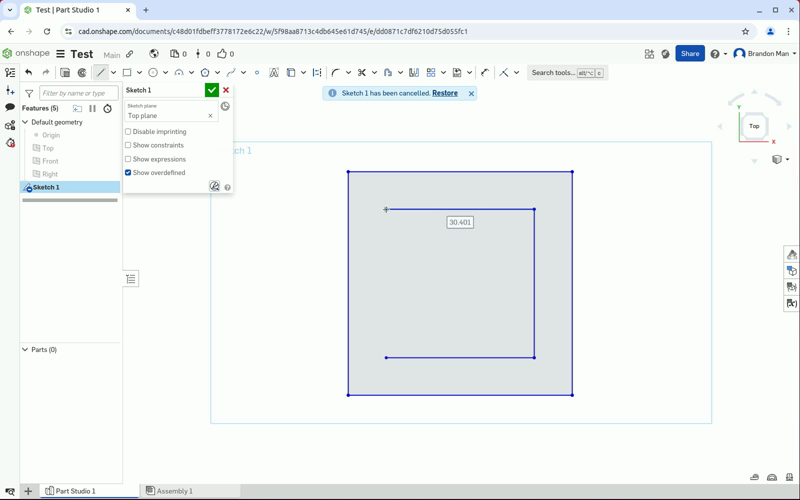
key_down(shift)
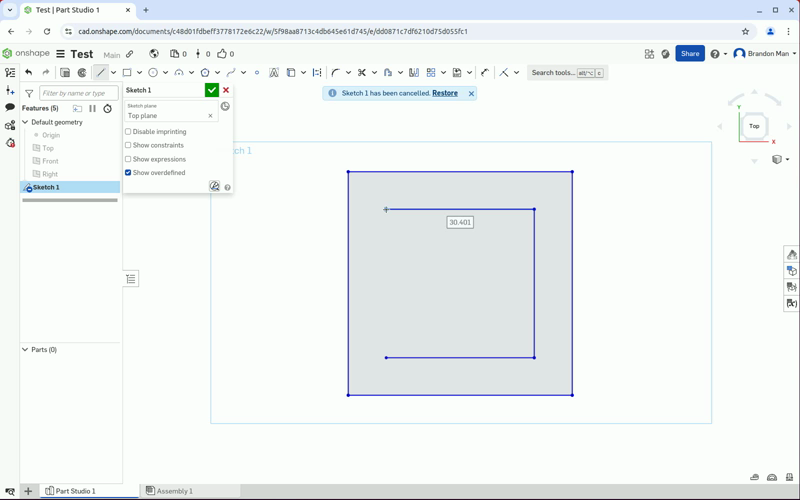
mouse_move(386, 357)
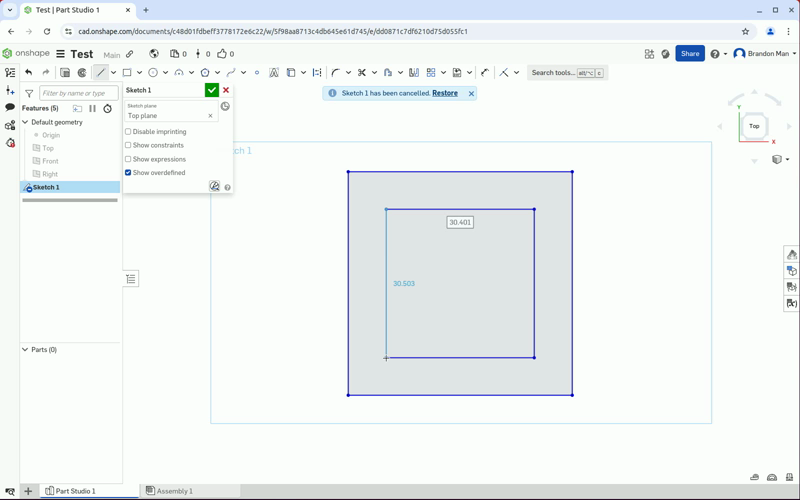
key_up(shift)
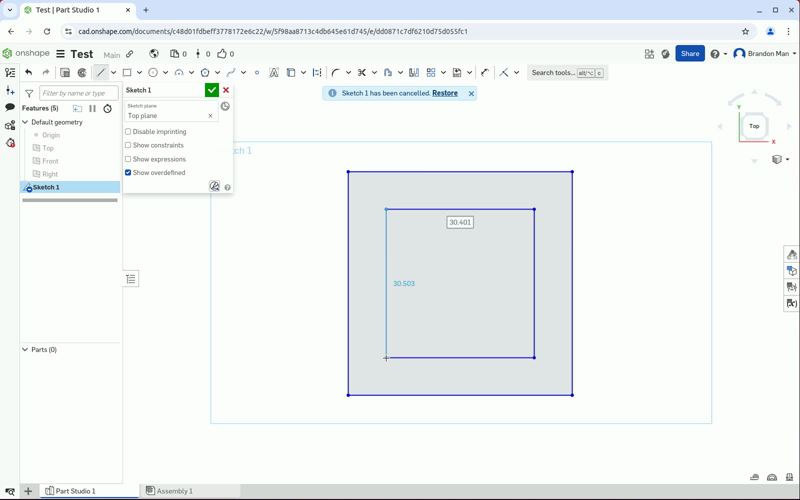
click(386, 357)
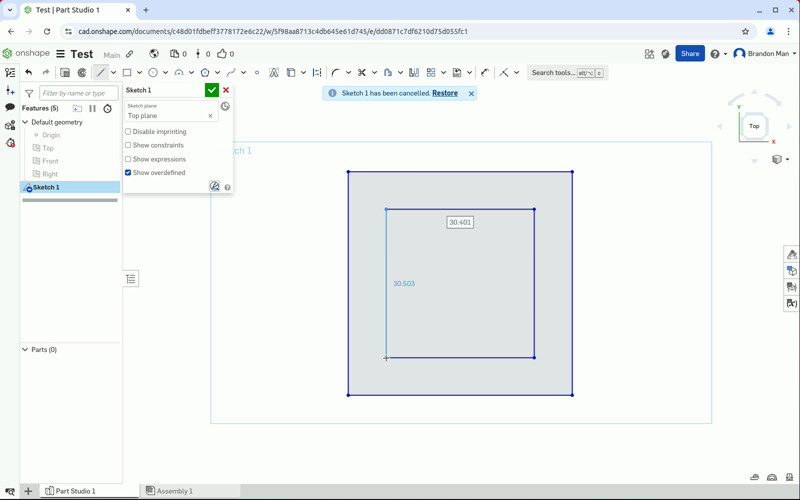
key(esc)
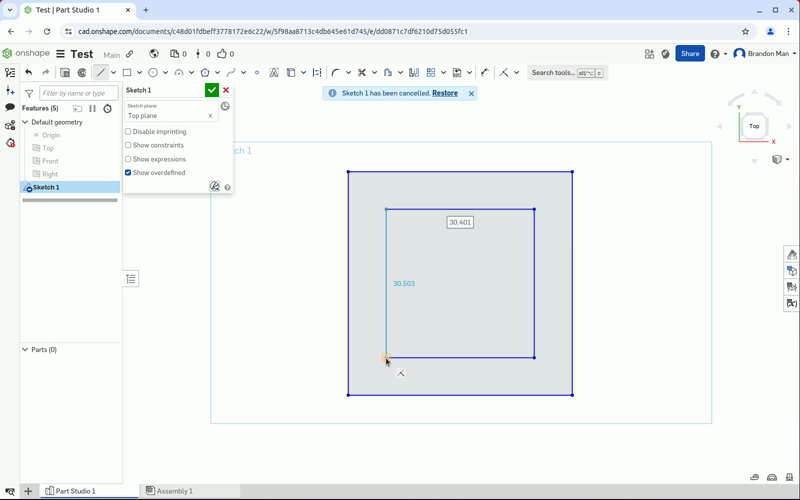
mouse_move(552, 196)
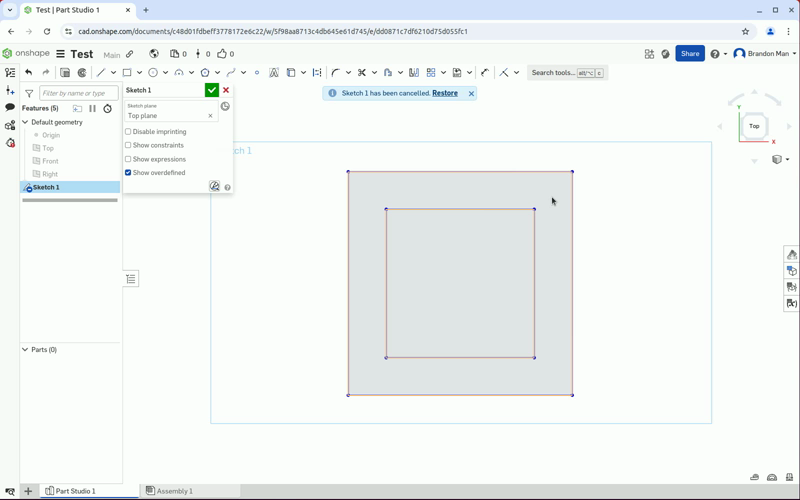
click(552, 196)
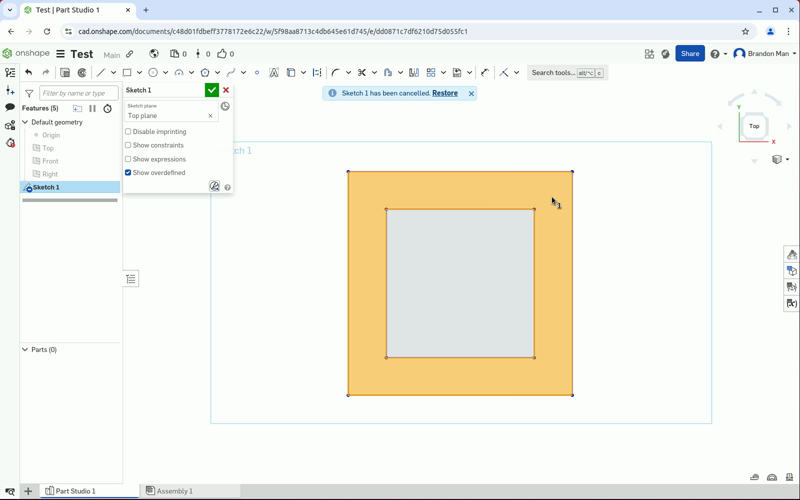
mouse_move(73, 352)
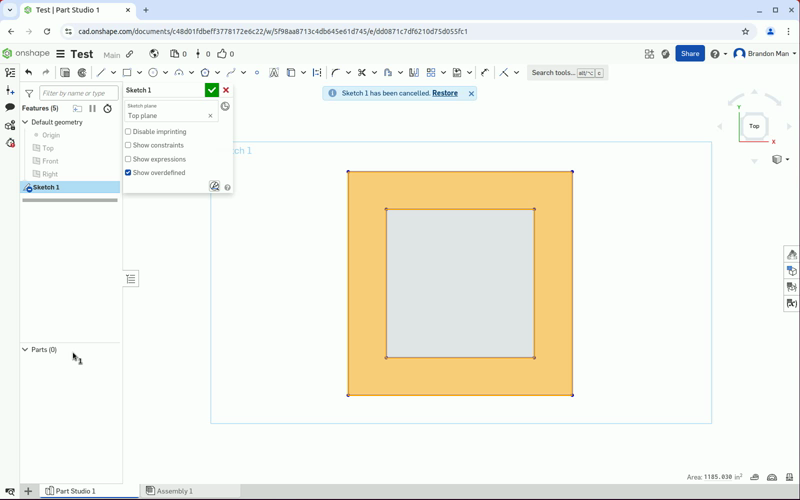
key(shift+y)
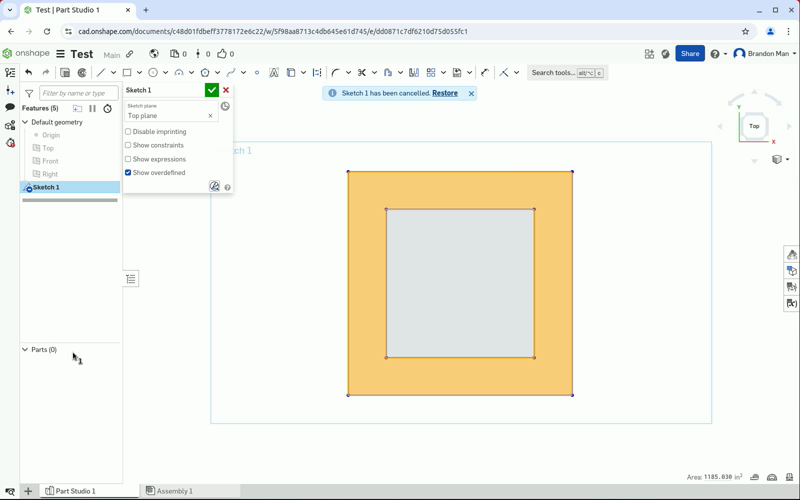
key(shift+e)
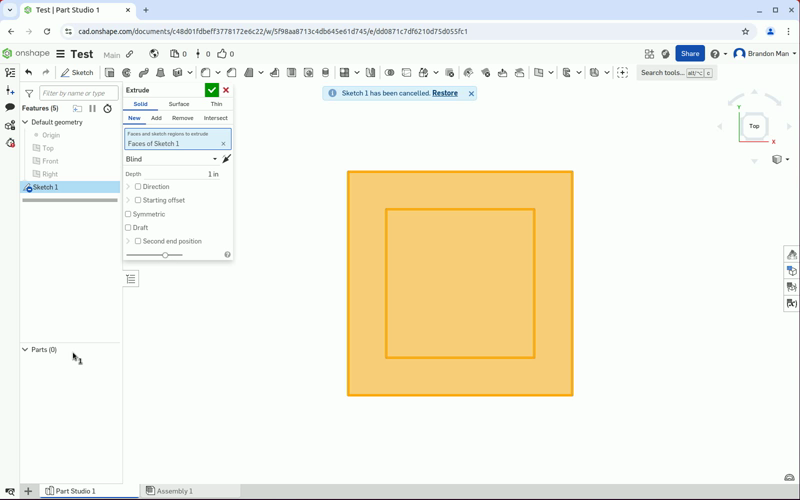
mouse_move(143, 106)
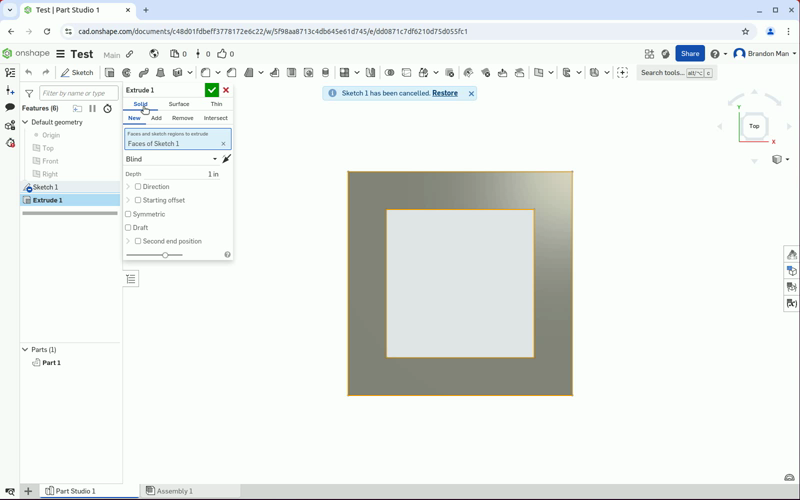
click(143, 106)
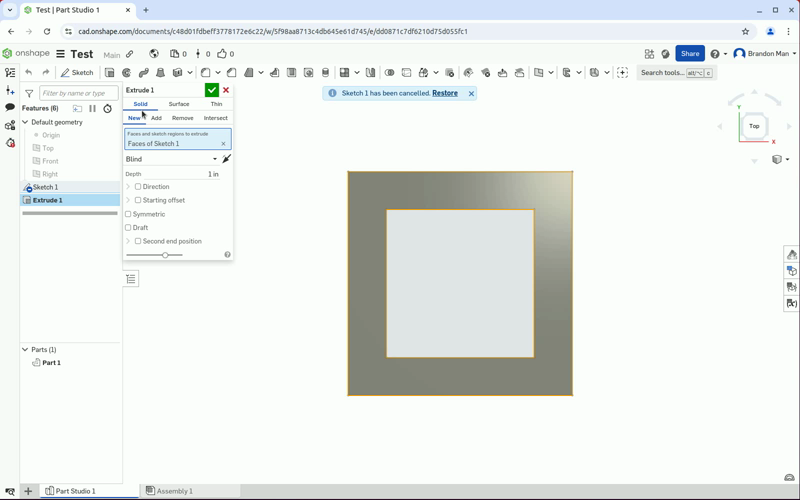
mouse_move(137, 120)
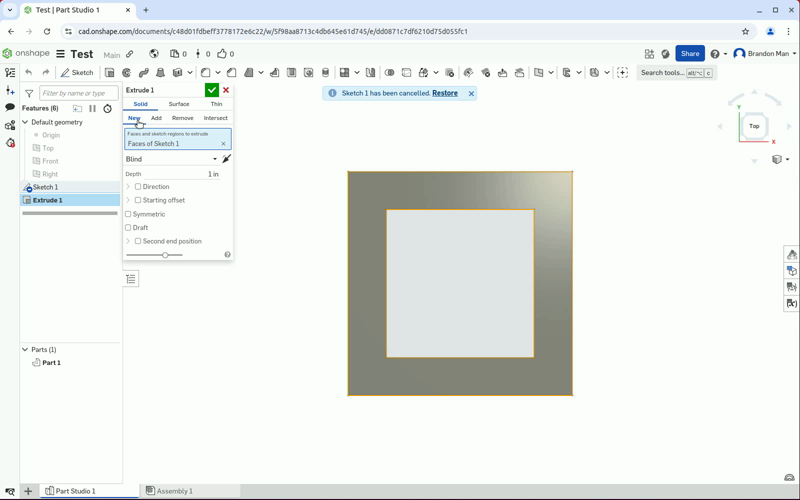
click(137, 120)
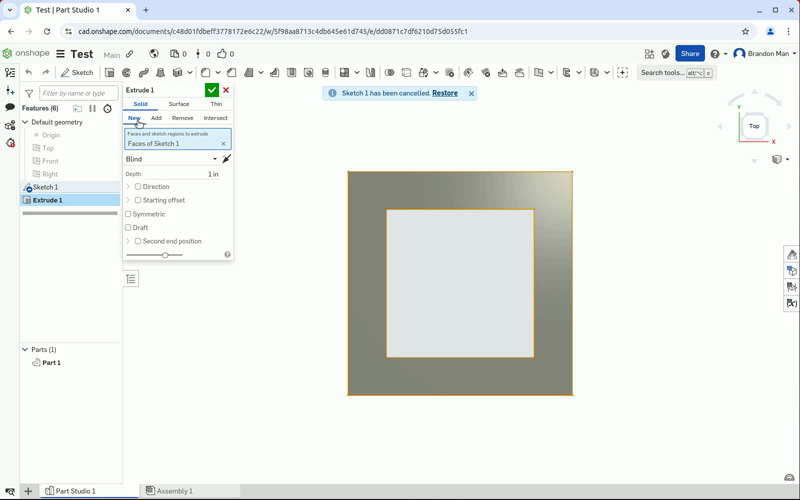
key(tab, 4)
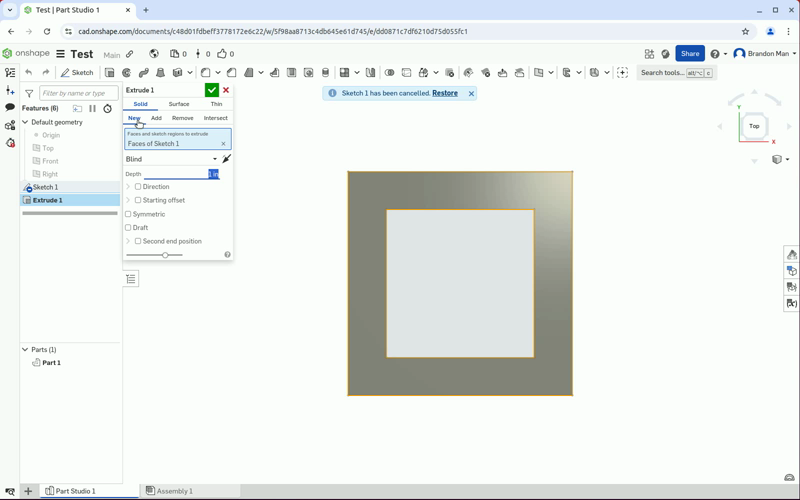
text(15.405)
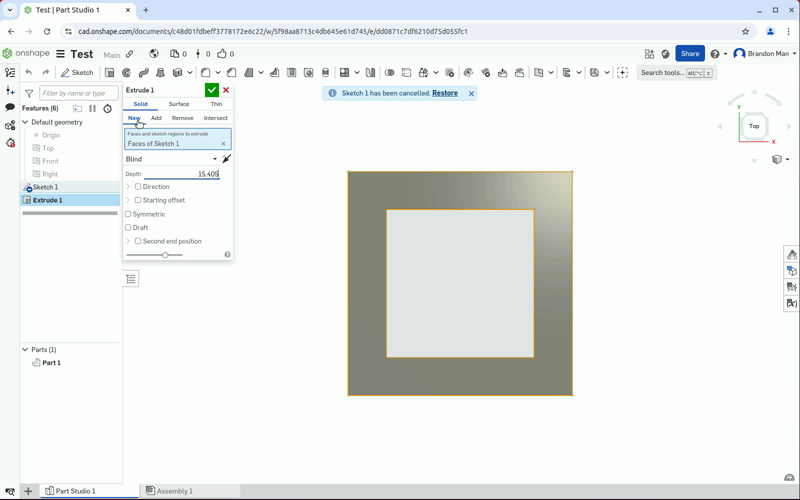
key(enter)
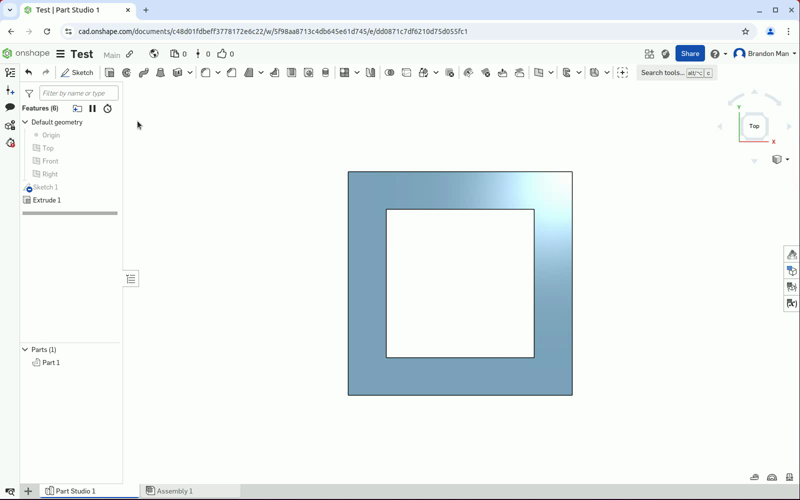
key(shift+h)
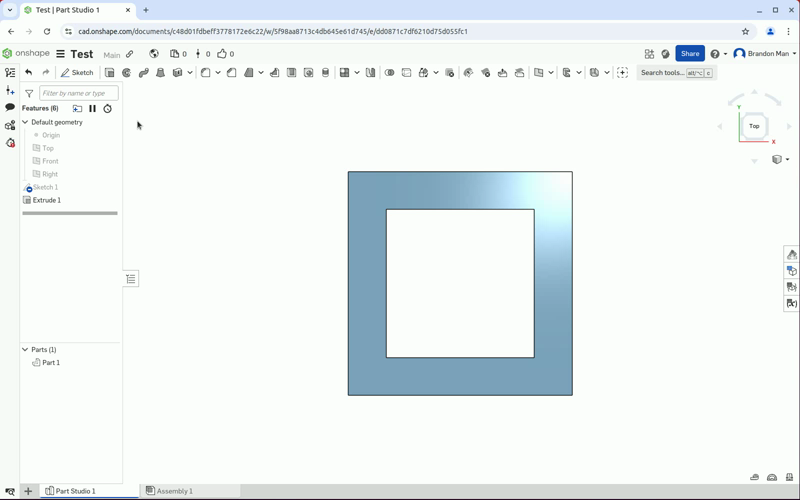
key(shift+h)
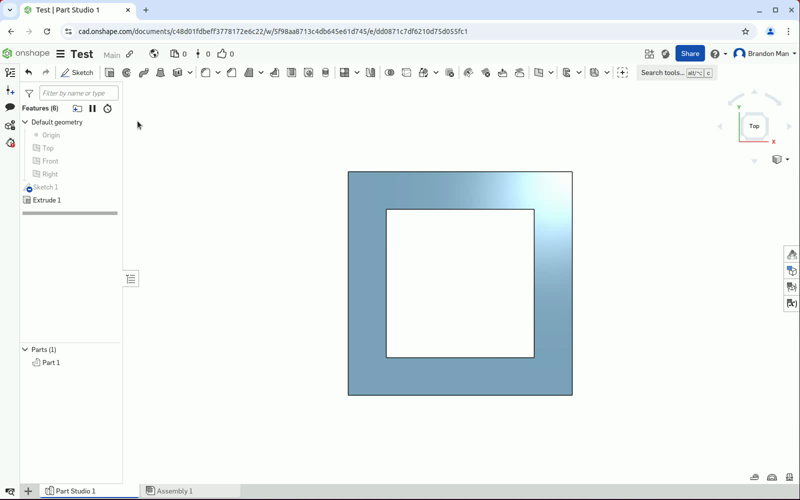
mouse_move(73, 189)
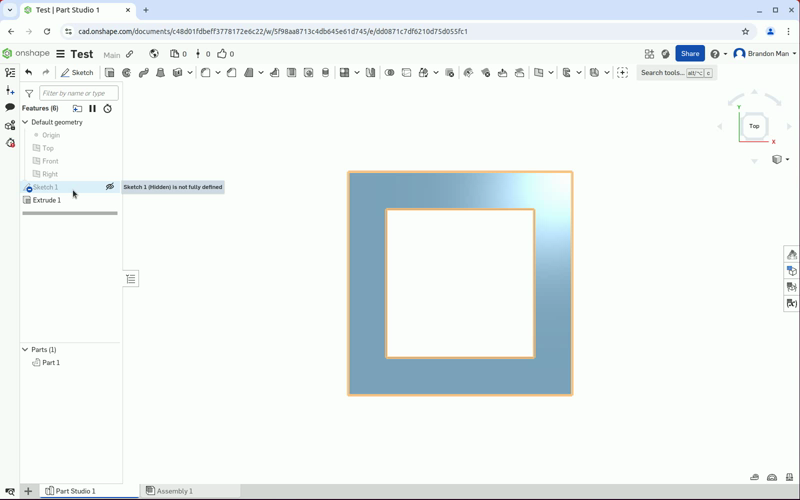
click(73, 189)
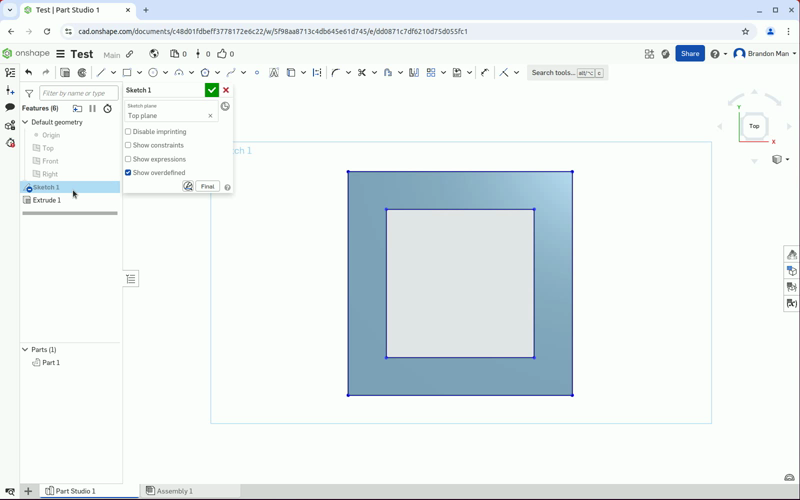
mouse_move(229, 92)
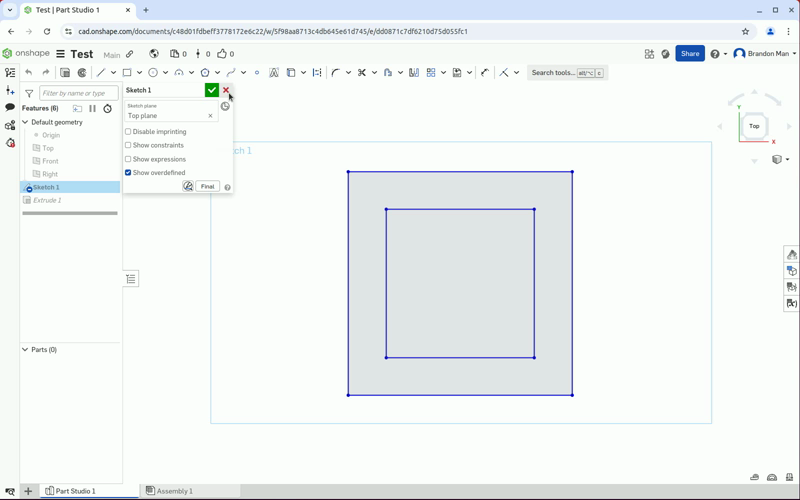
click(229, 92)
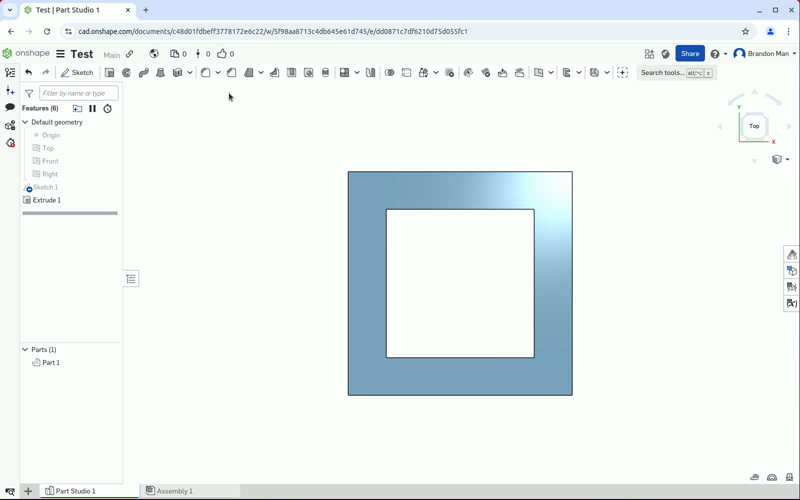
mouse_move(541, 75)
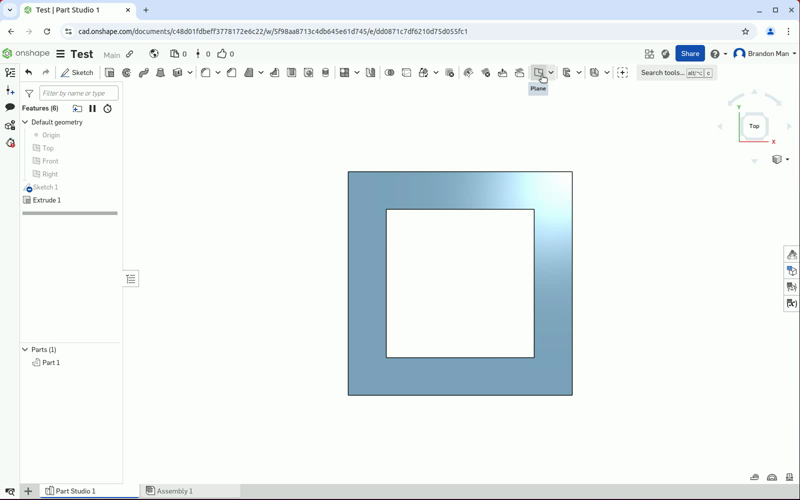
click(541, 75)
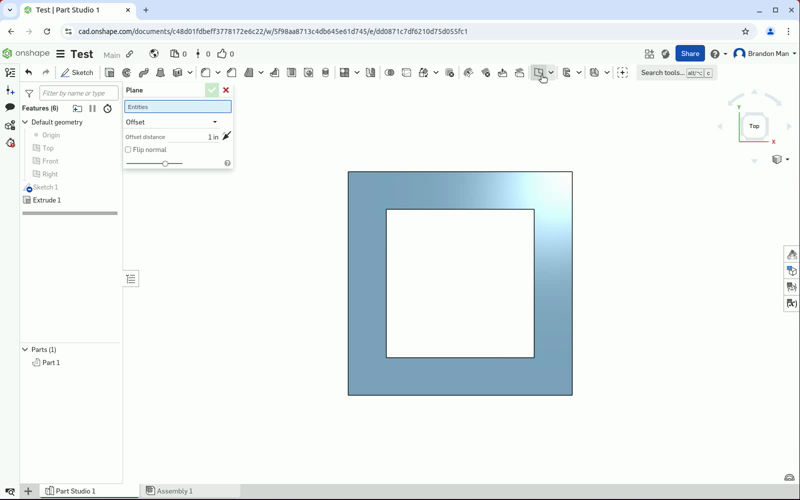
mouse_move(73, 150)
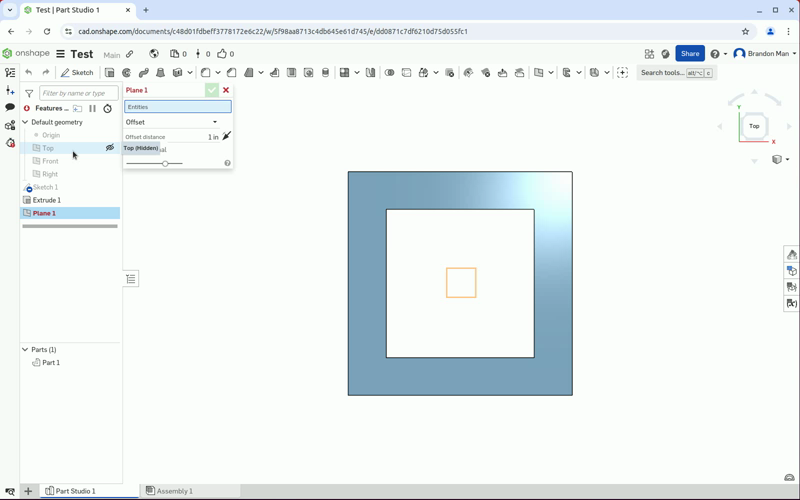
click(73, 150)
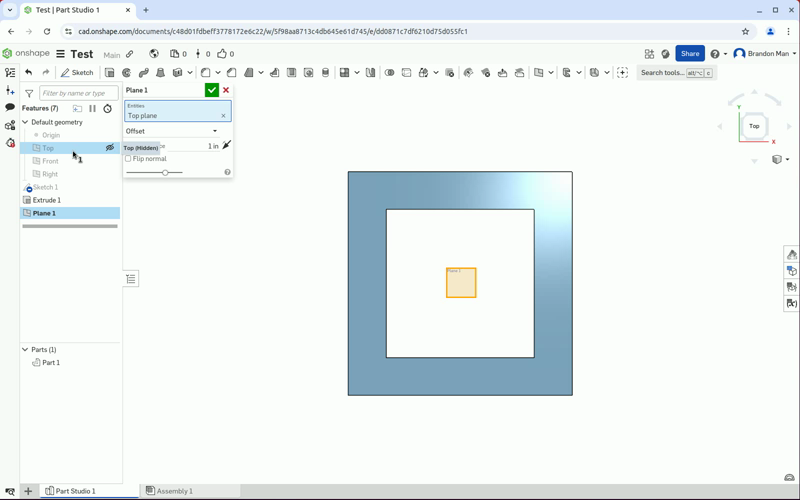
key(tab, 2)
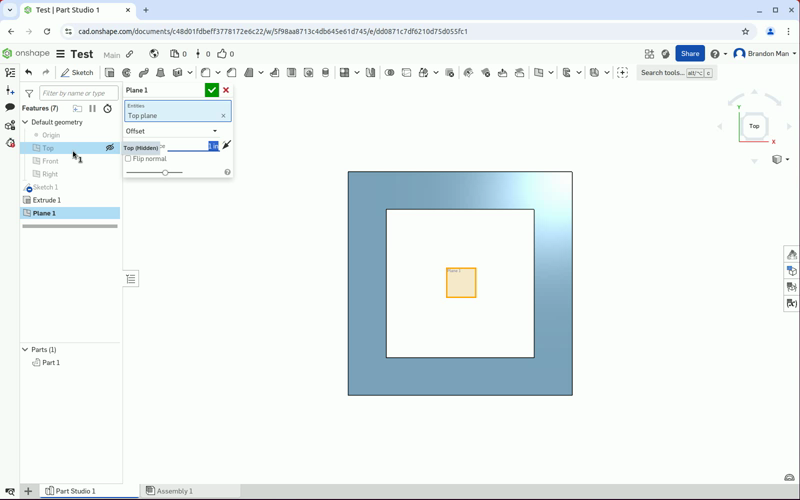
text(15.405)
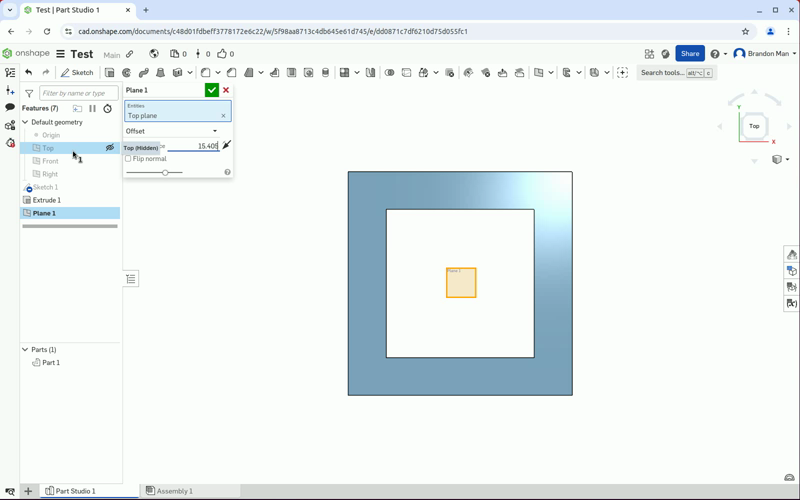
key(enter, 2)
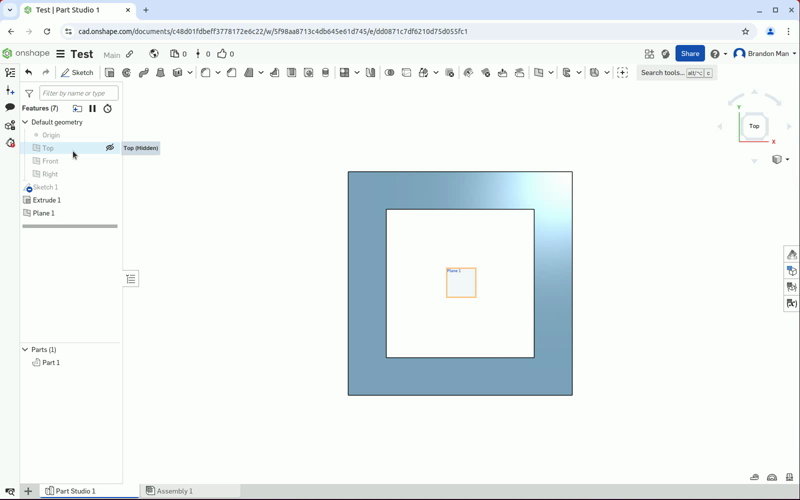
key(shift+s)
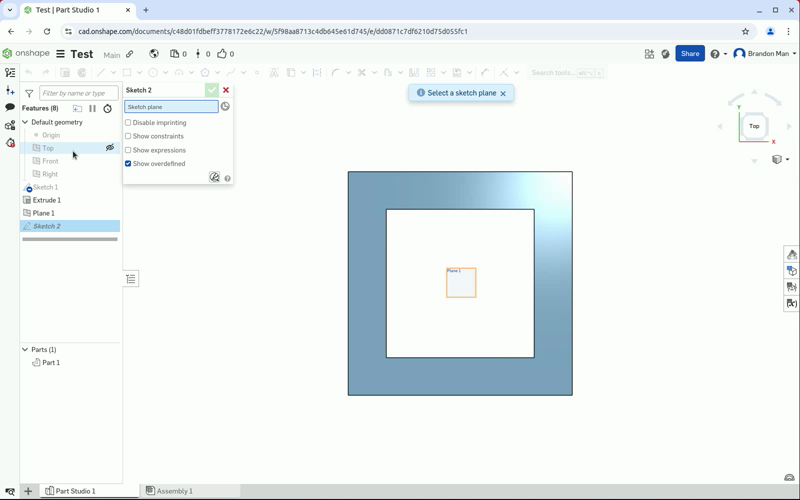
mouse_move(73, 215)
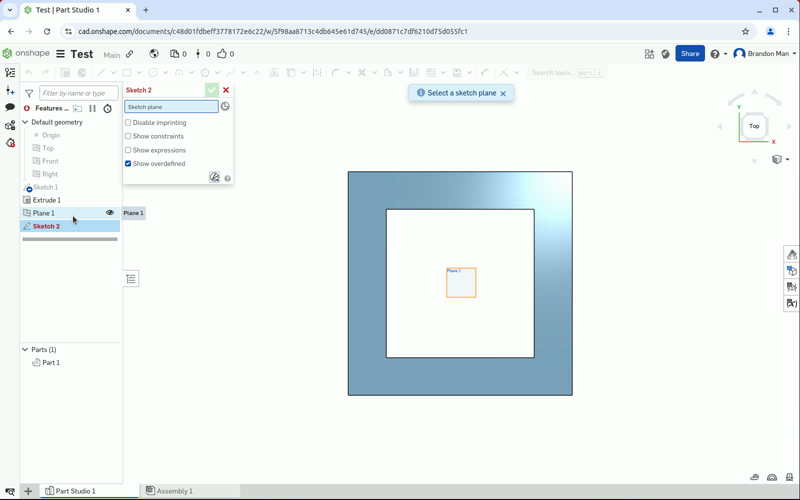
click(73, 215)
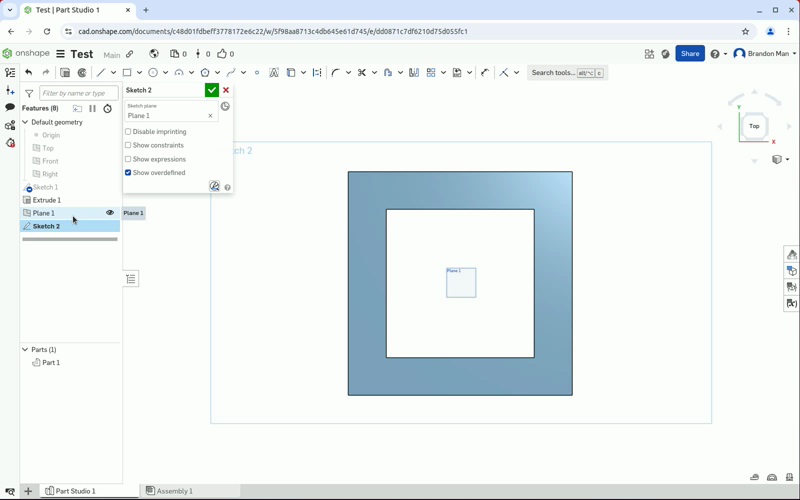
mouse_move(73, 352)
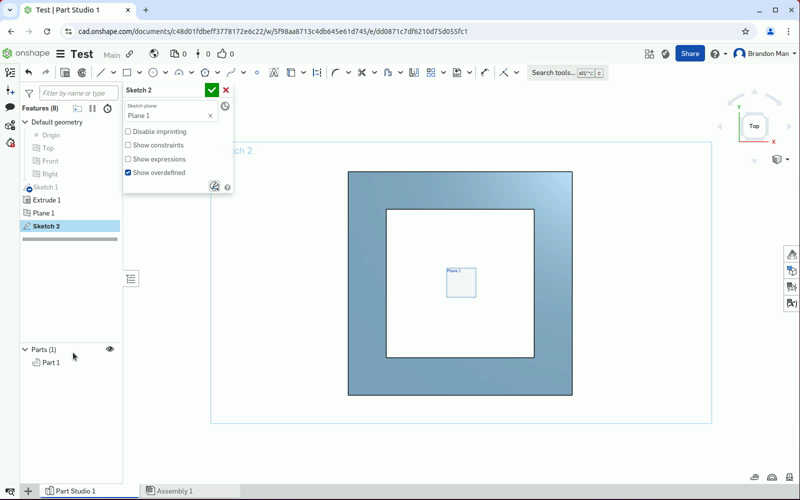
key(y)
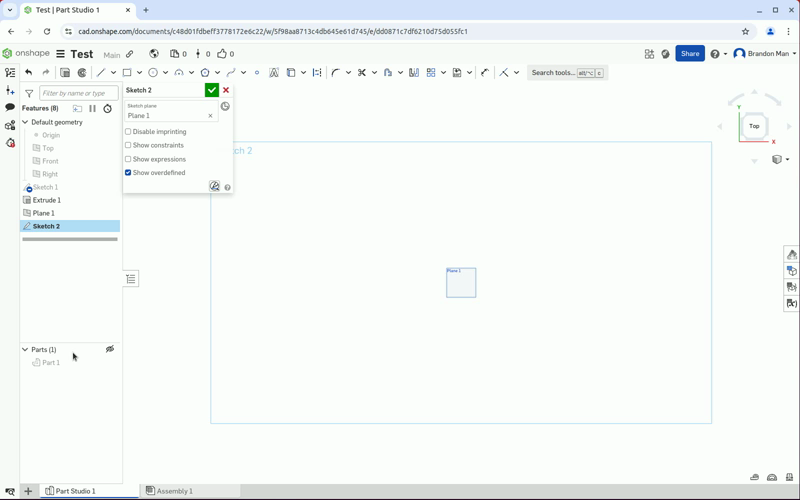
key(l)
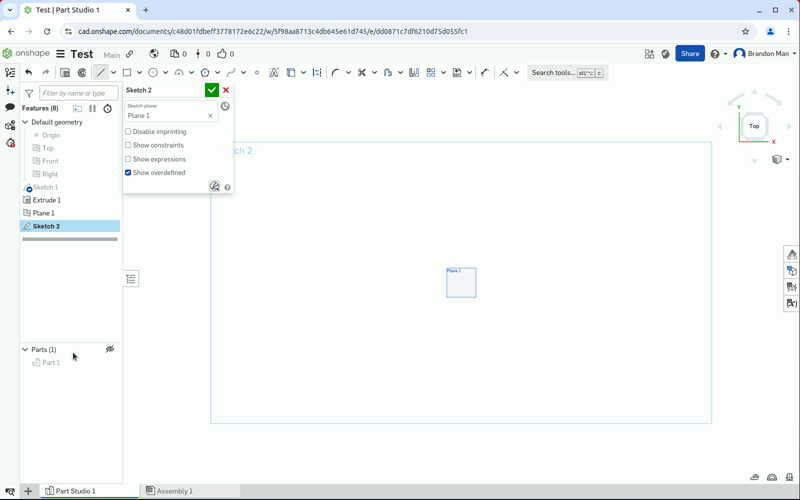
key_down(shift)
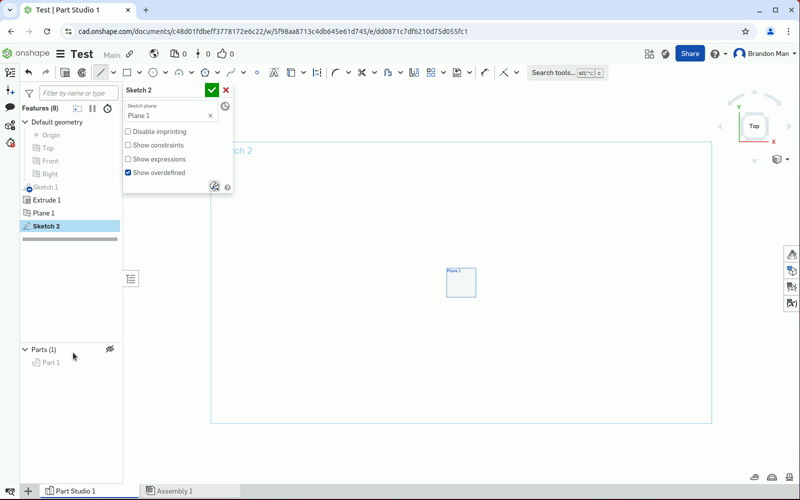
mouse_move(445, 197)
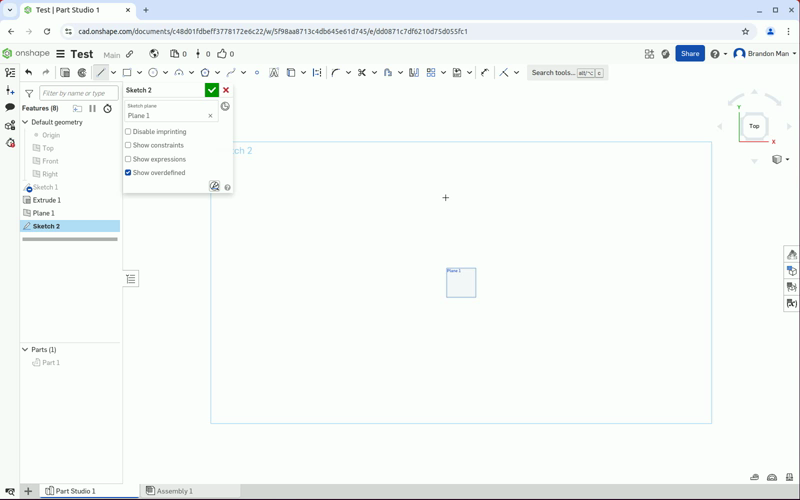
click(445, 197)
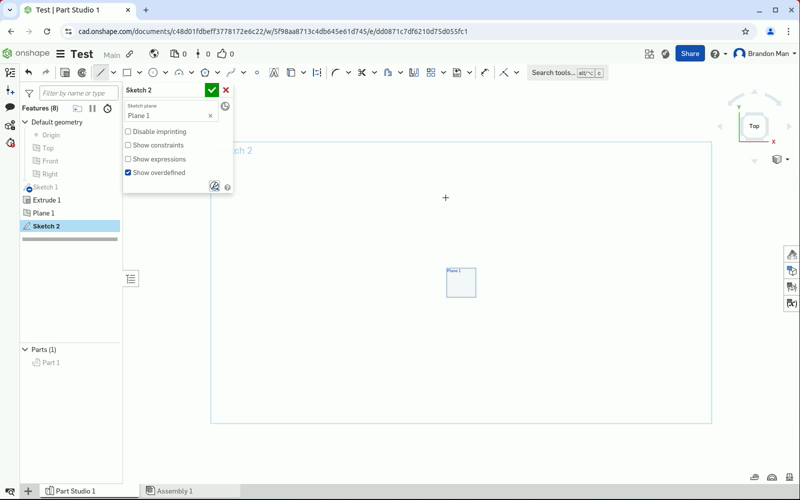
key_up(shift)
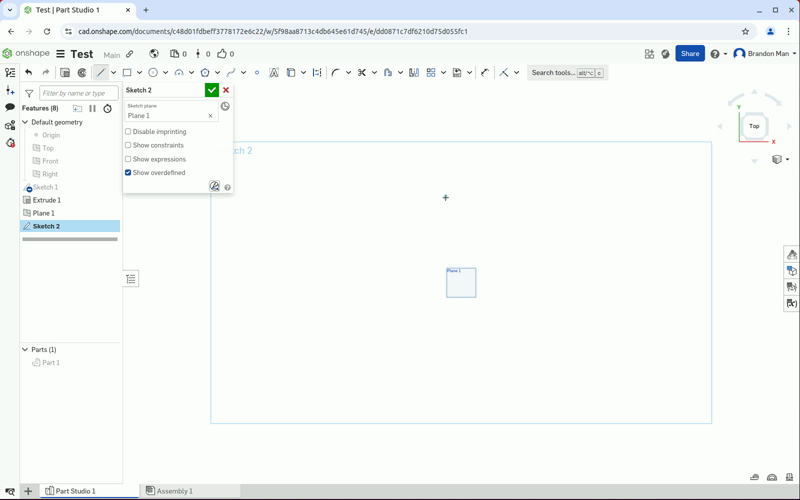
key_down(shift)
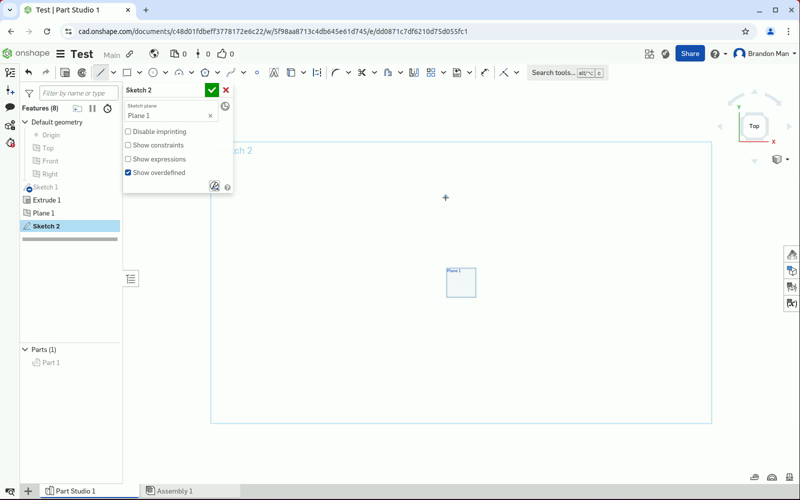
mouse_move(475, 197)
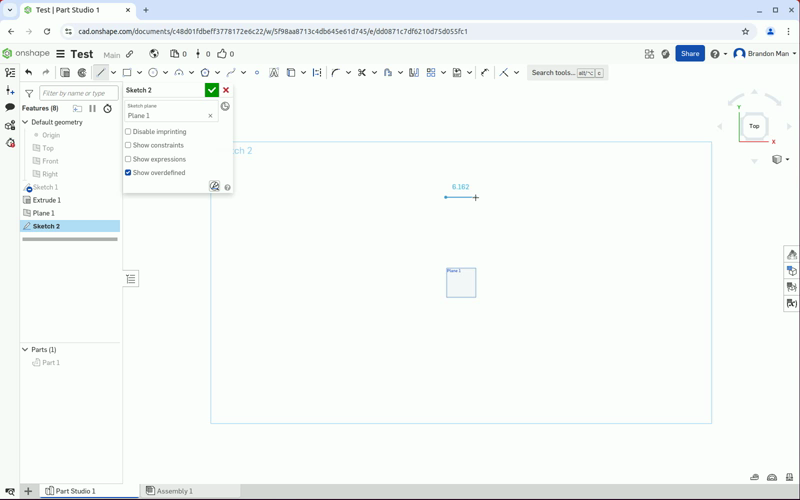
mouse_move(475, 197)
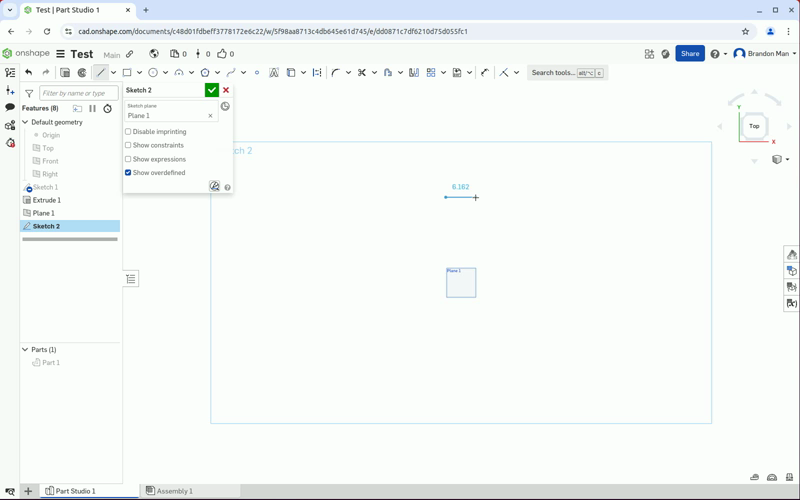
click(475, 197)
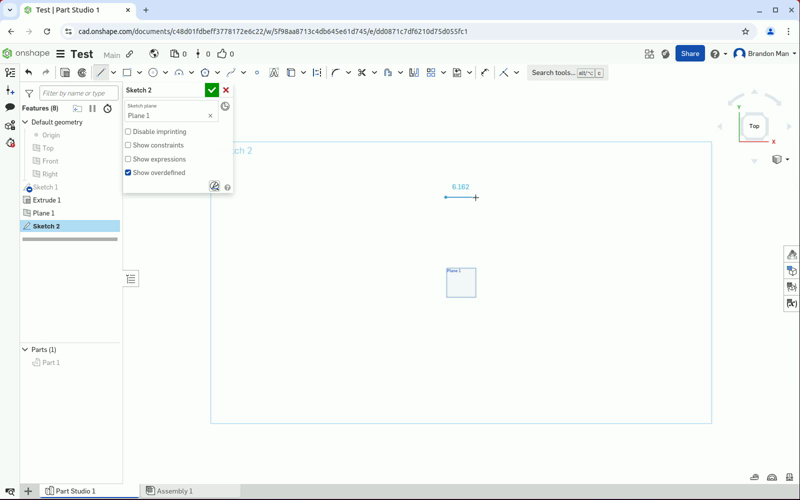
key_up(shift)
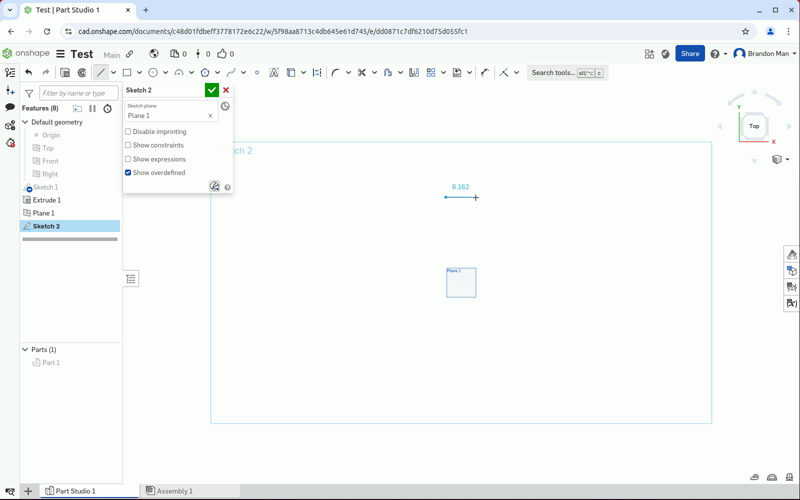
key_down(shift)
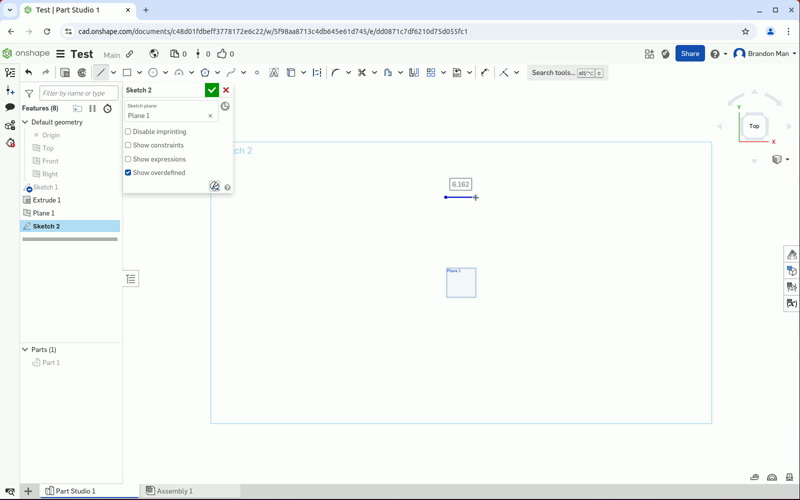
mouse_move(505, 197)
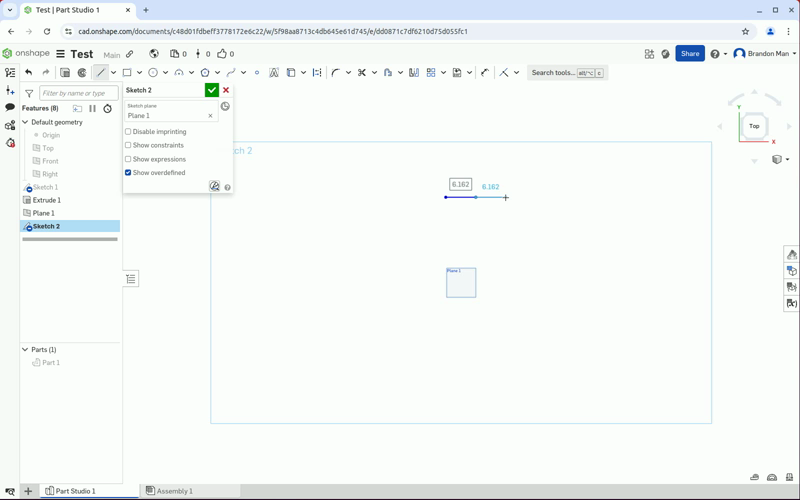
mouse_move(460, 171)
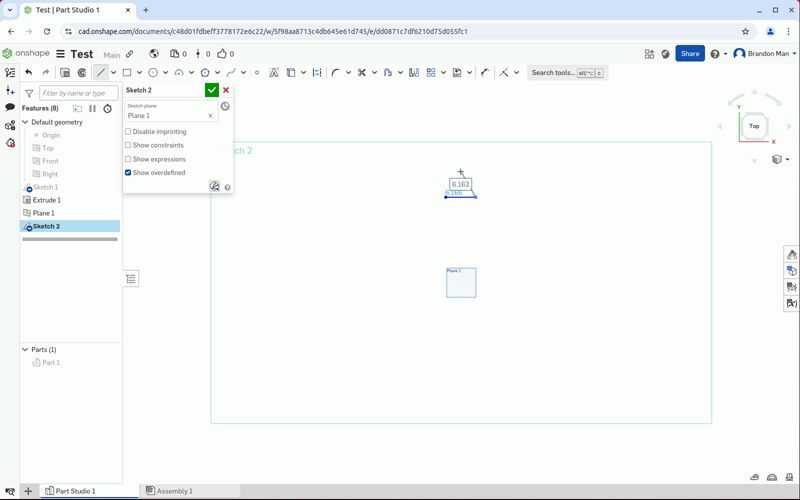
click(460, 171)
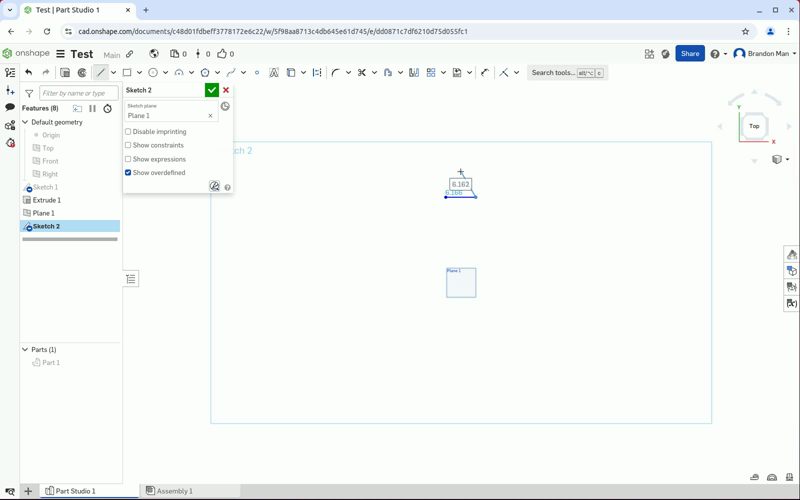
key_up(shift)
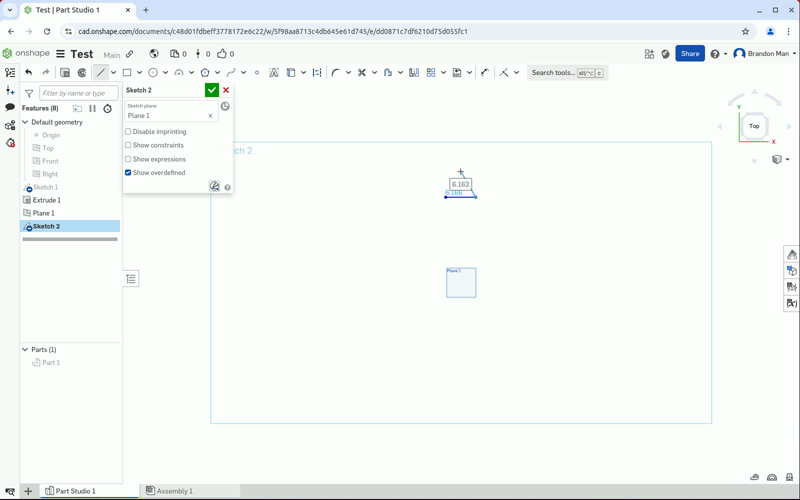
mouse_move(490, 171)
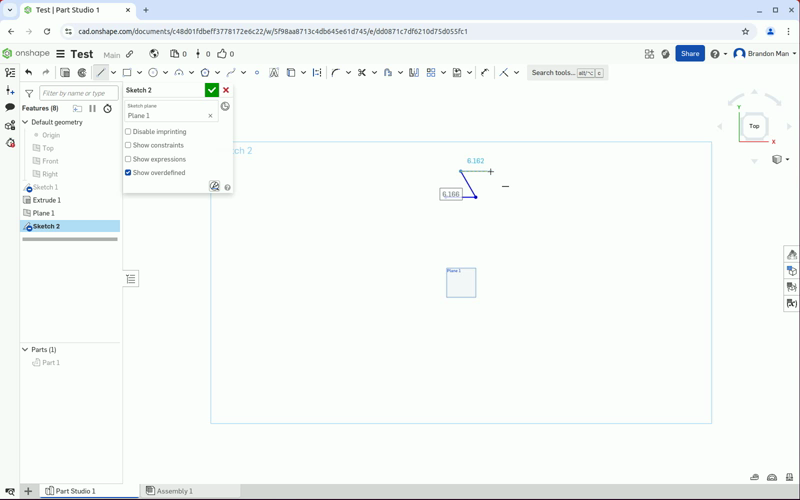
key_down(shift)
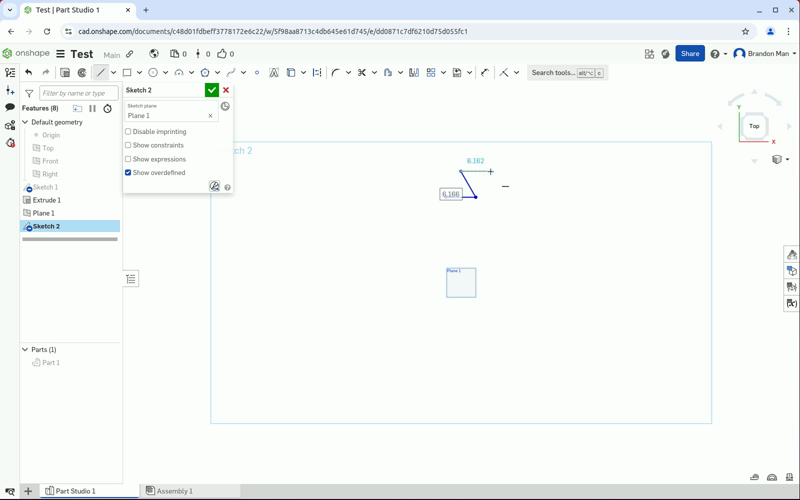
mouse_move(445, 197)
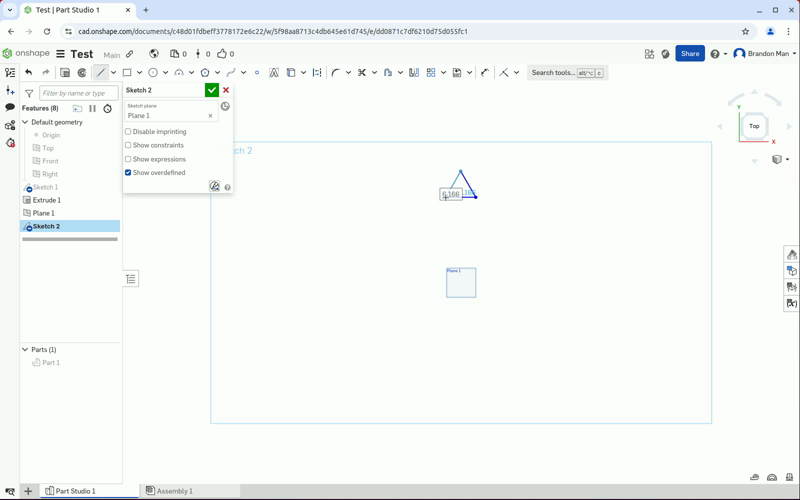
key_up(shift)
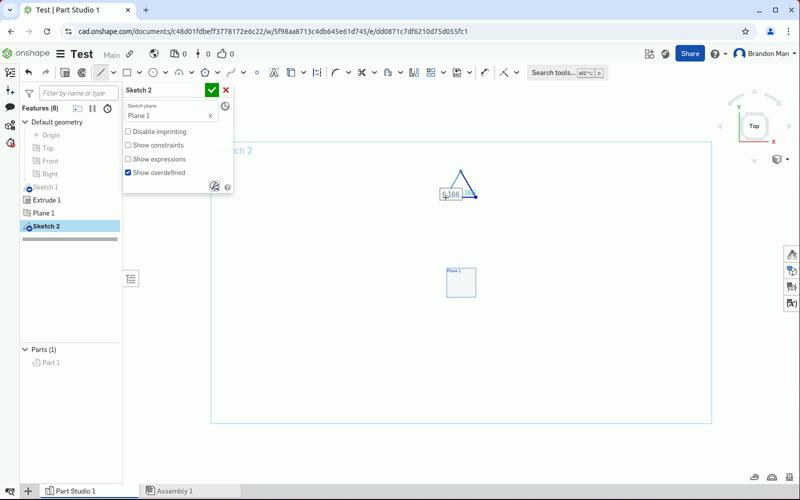
click(445, 197)
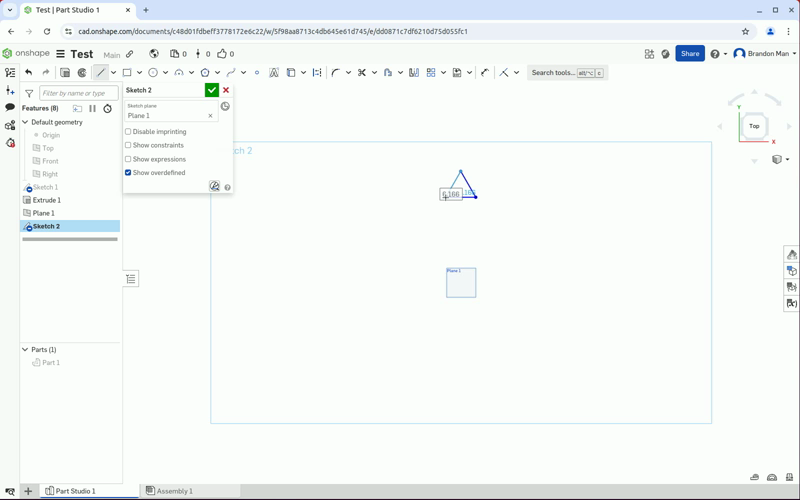
key(esc)
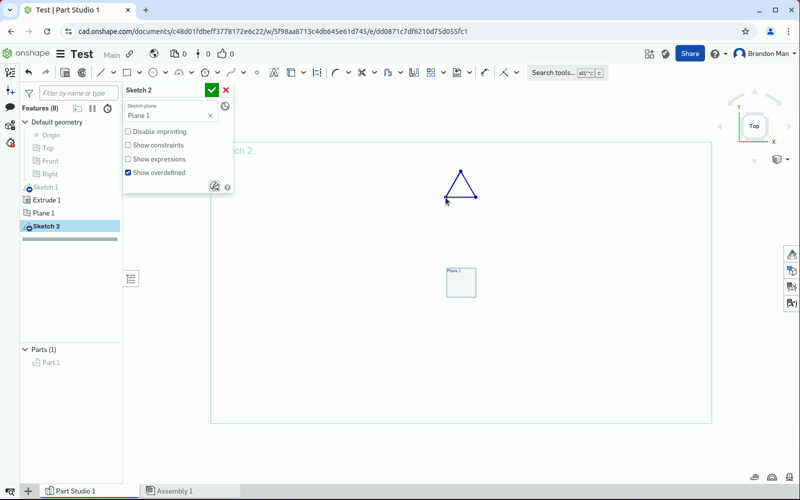
mouse_move(461, 191)
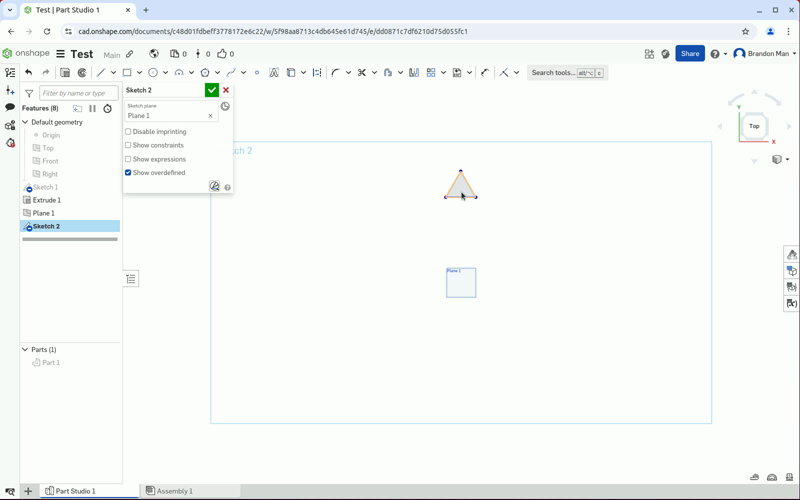
scroll(6)
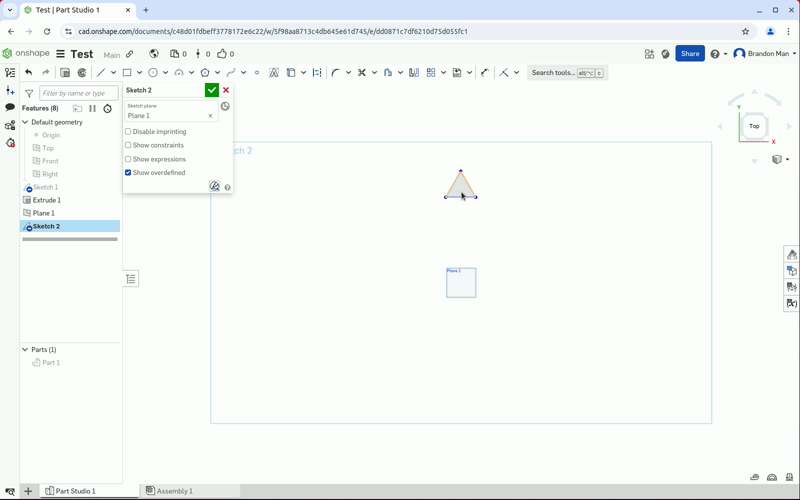
scroll(6)
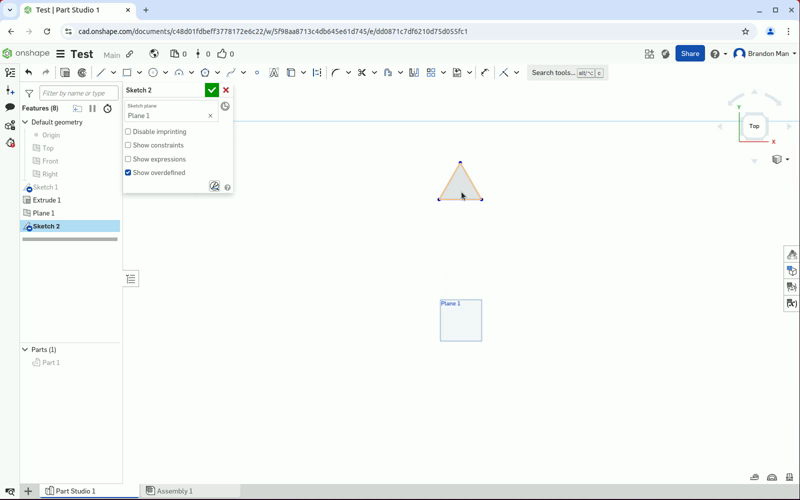
scroll(6)
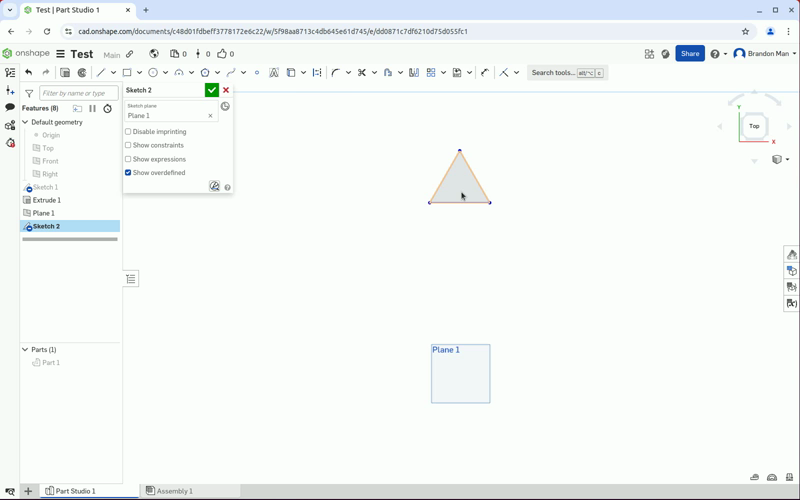
scroll(6)
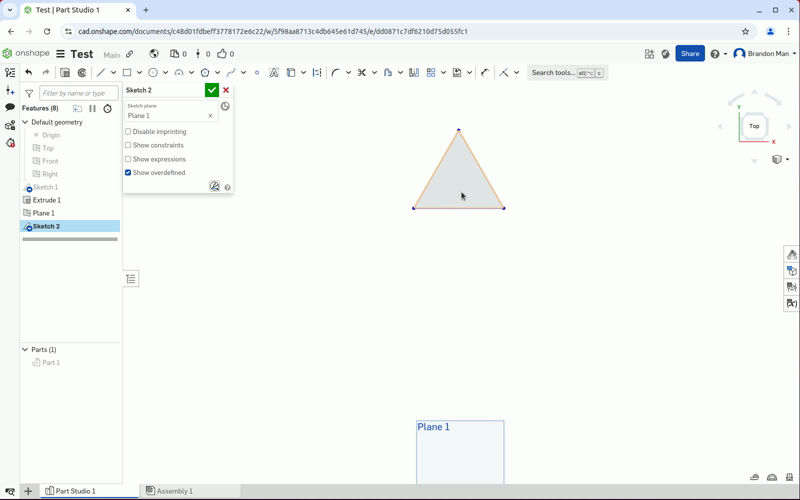
scroll(6)
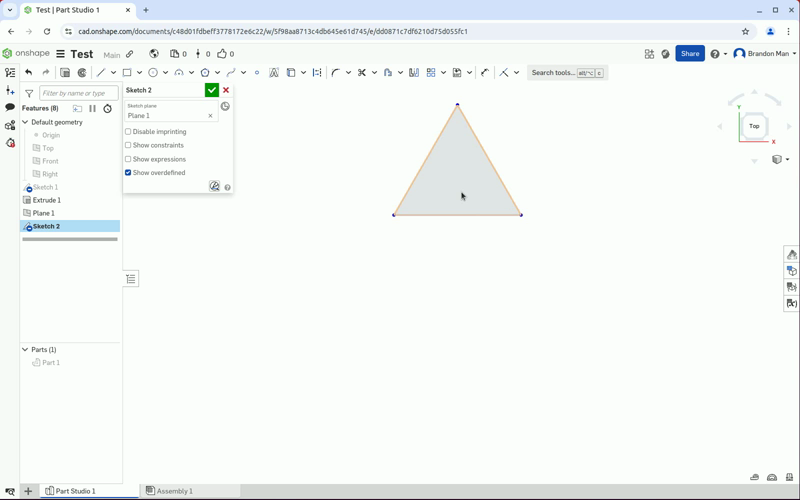
scroll(6)
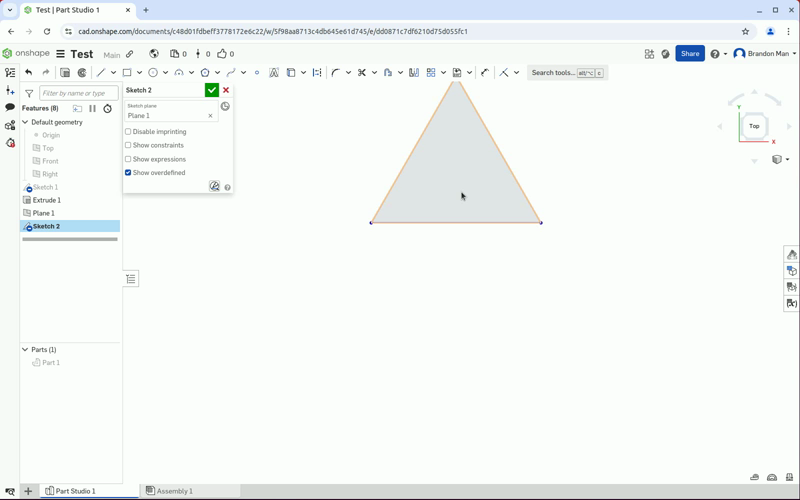
scroll(6)
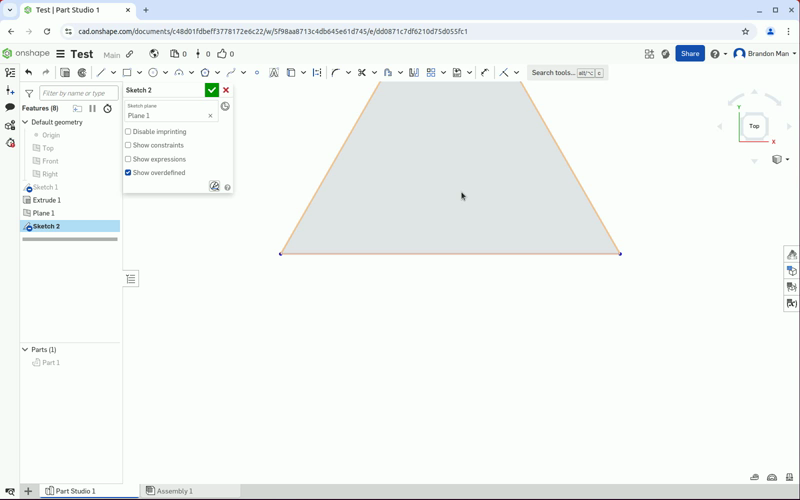
click(461, 191)
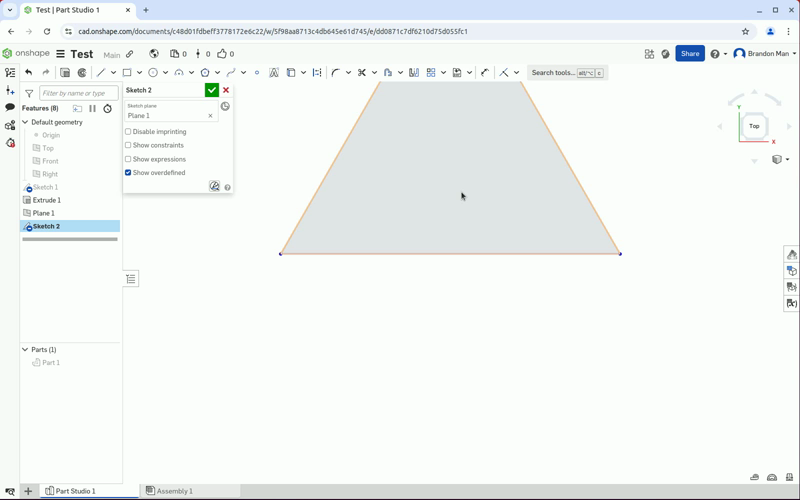
scroll(-6)
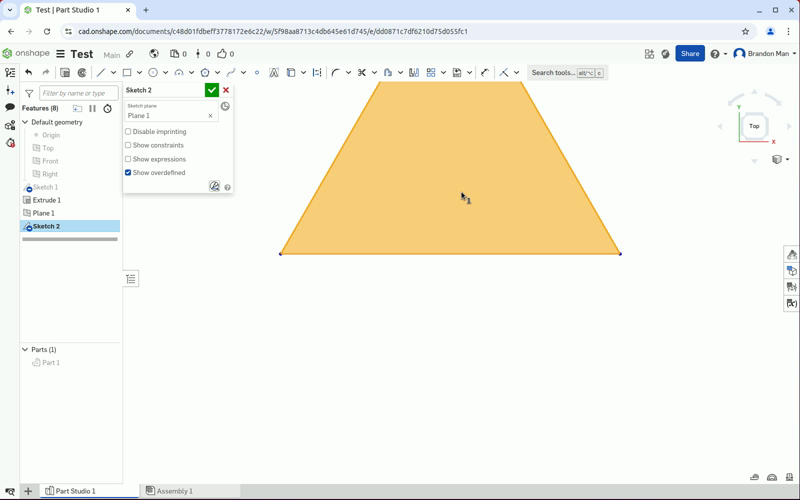
scroll(-6)
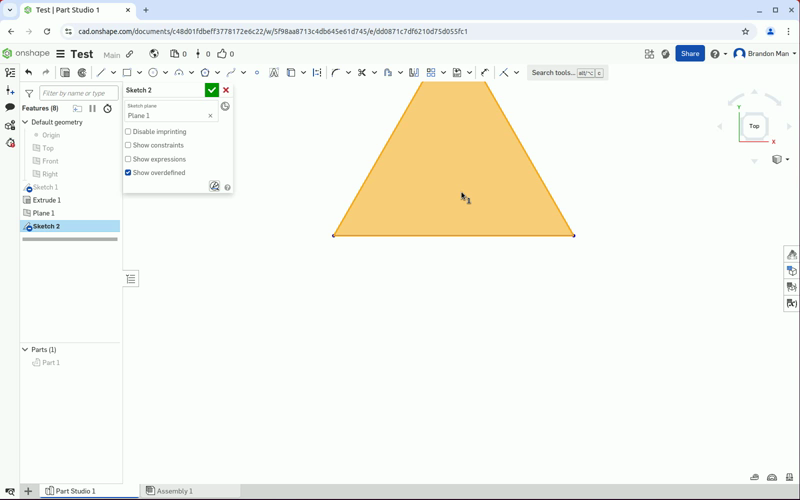
scroll(-6)
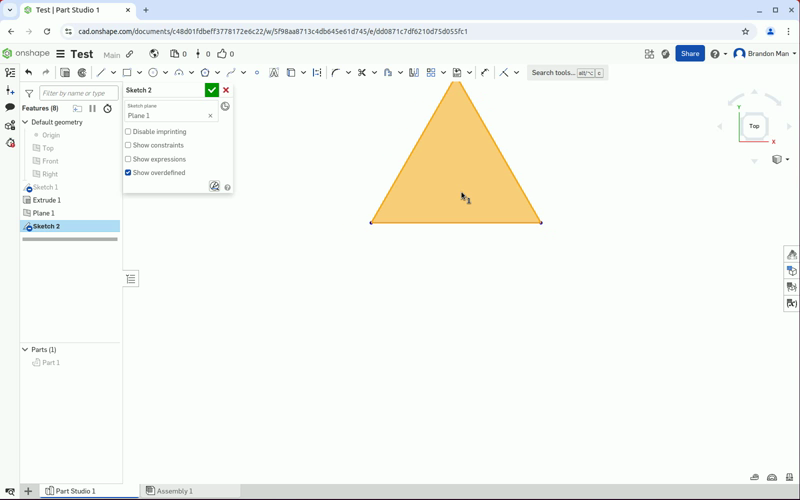
scroll(-6)
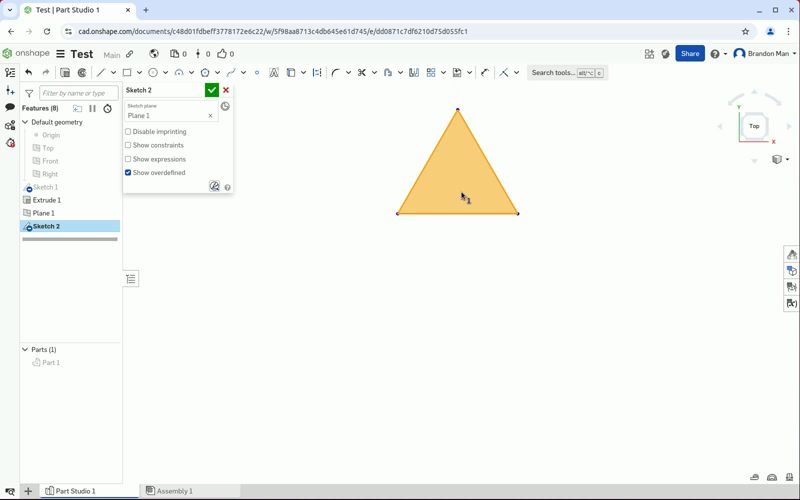
scroll(-6)
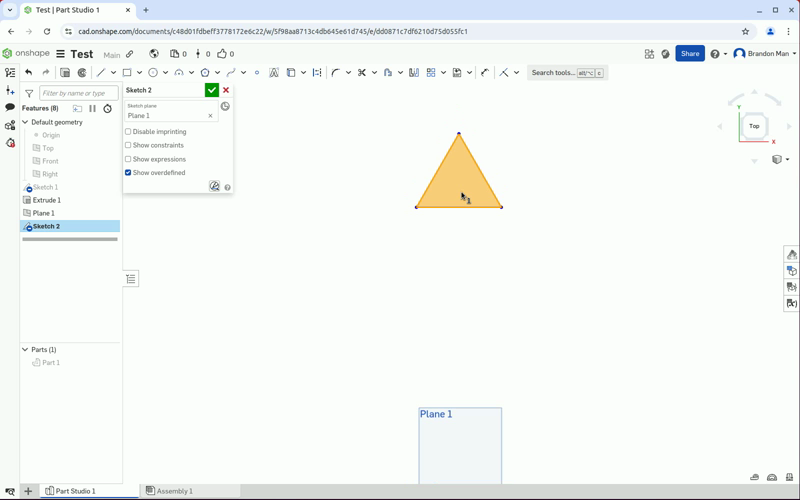
scroll(-6)
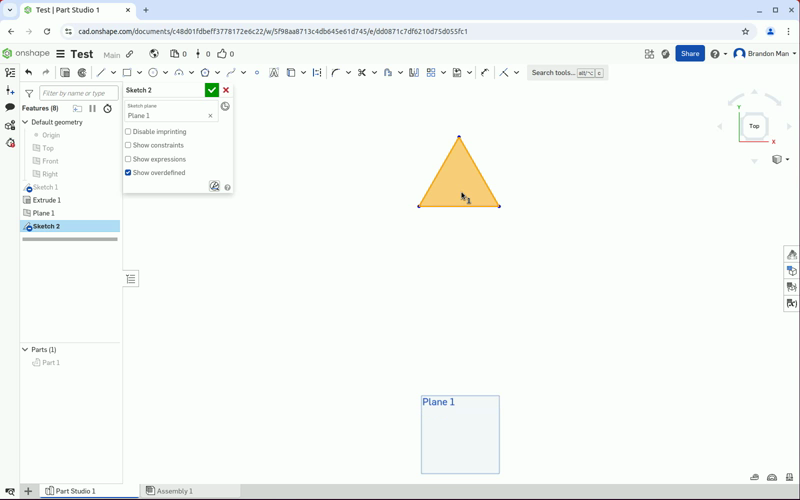
scroll(-6)
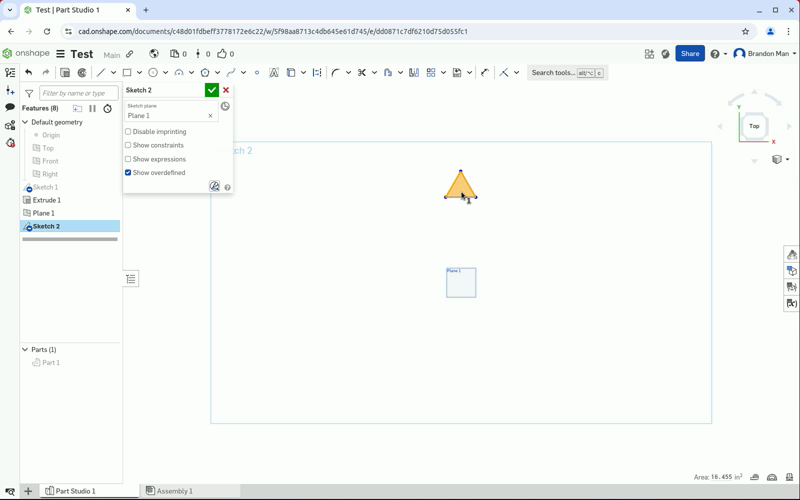
mouse_move(73, 352)
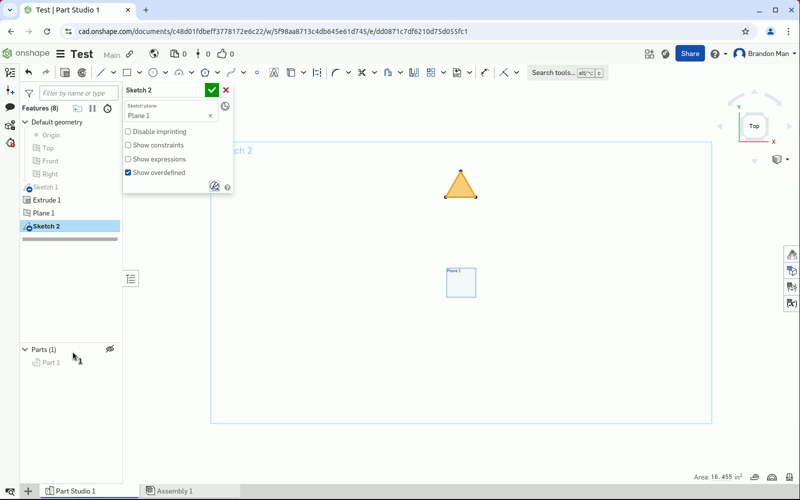
key(shift+y)
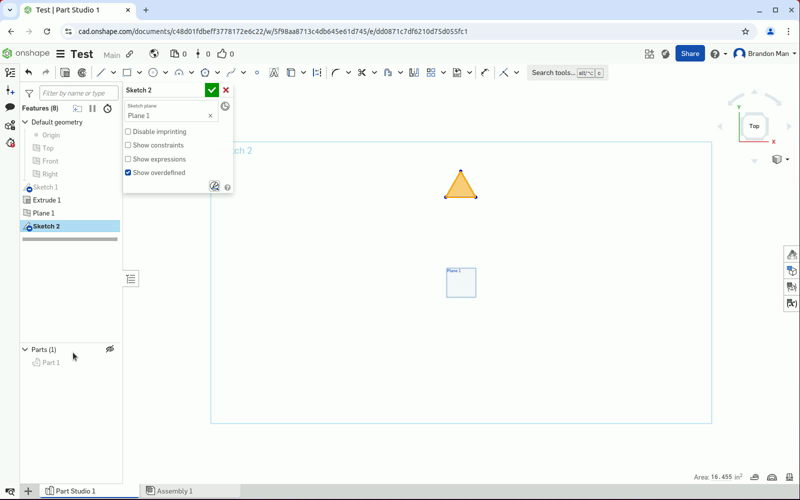
key(shift+e)
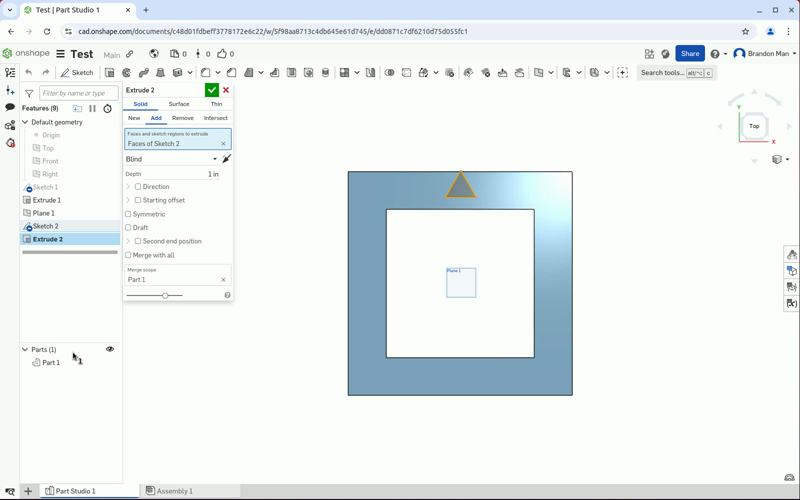
mouse_move(143, 106)
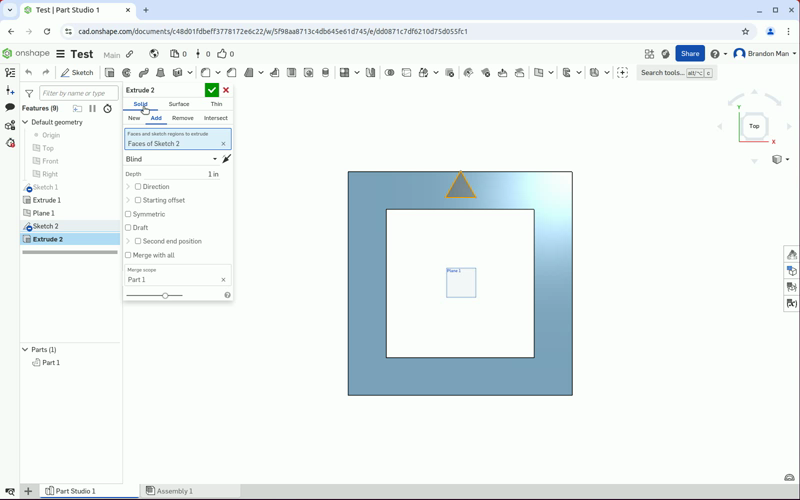
click(143, 106)
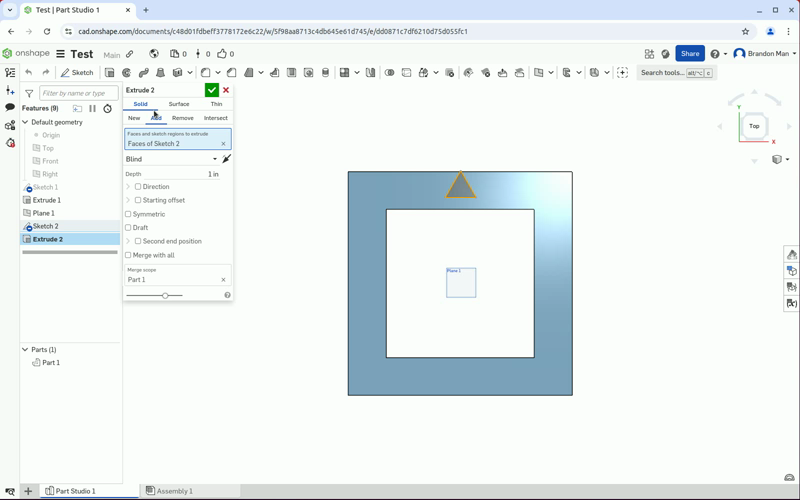
mouse_move(186, 120)
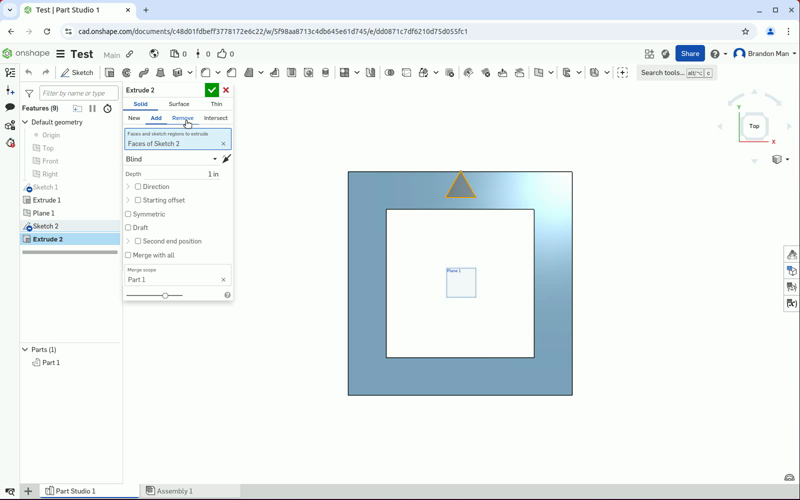
click(186, 120)
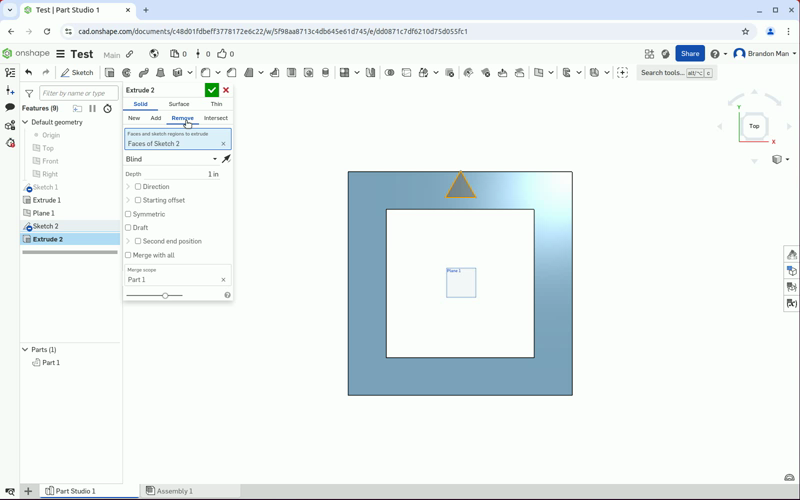
key(tab, 4)
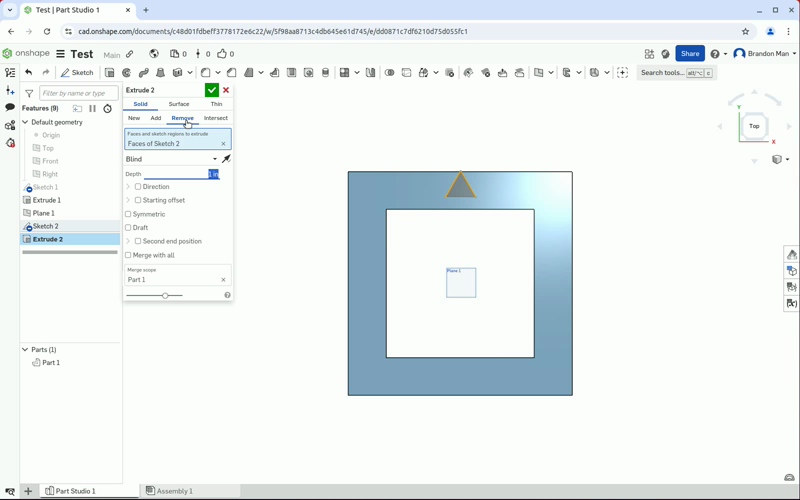
text(3.129)
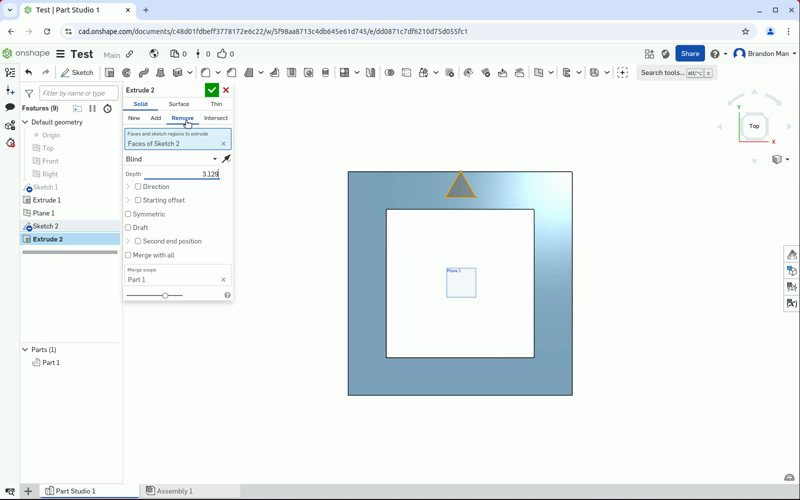
key(tab, 6)
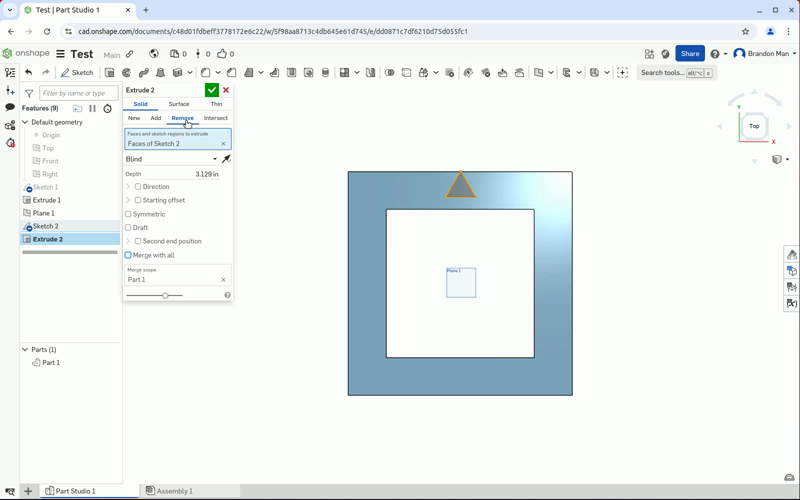
key(space)
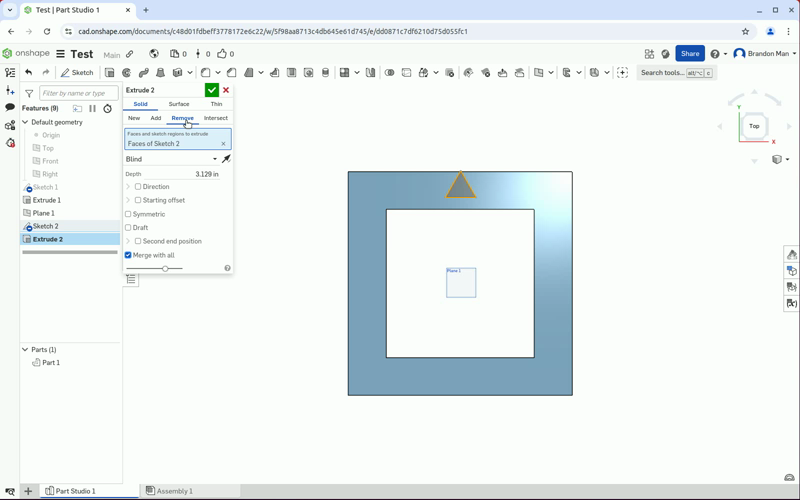
key(enter)
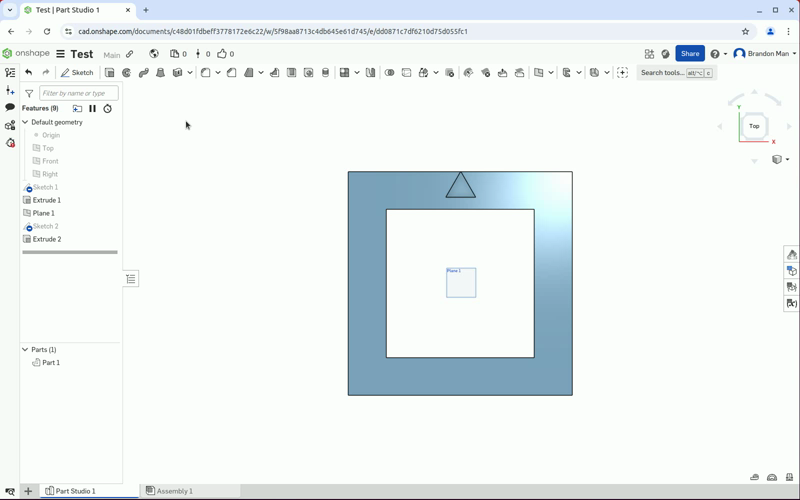
key(shift+h)
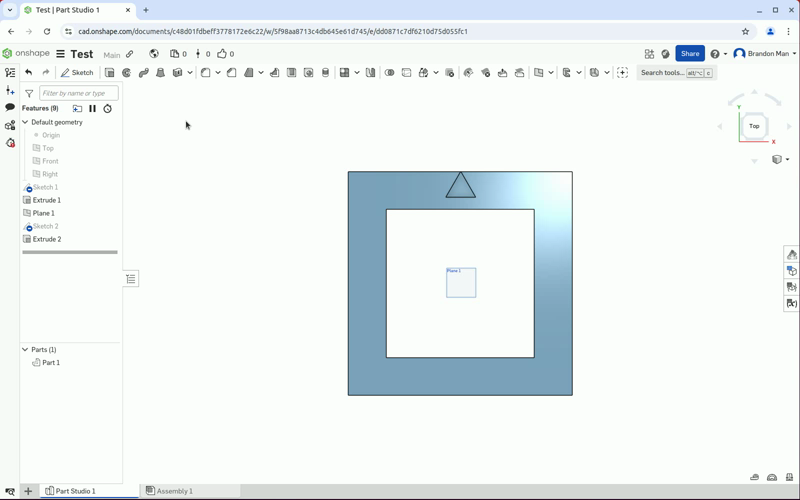
key(shift+h)
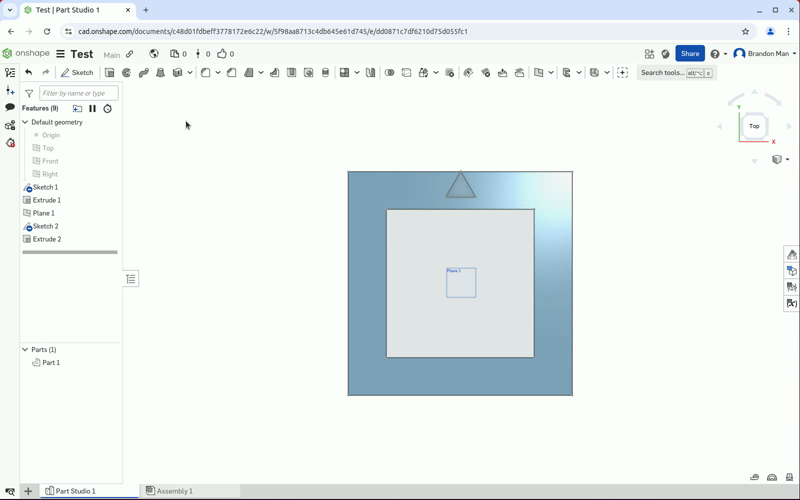
key(shift+7)
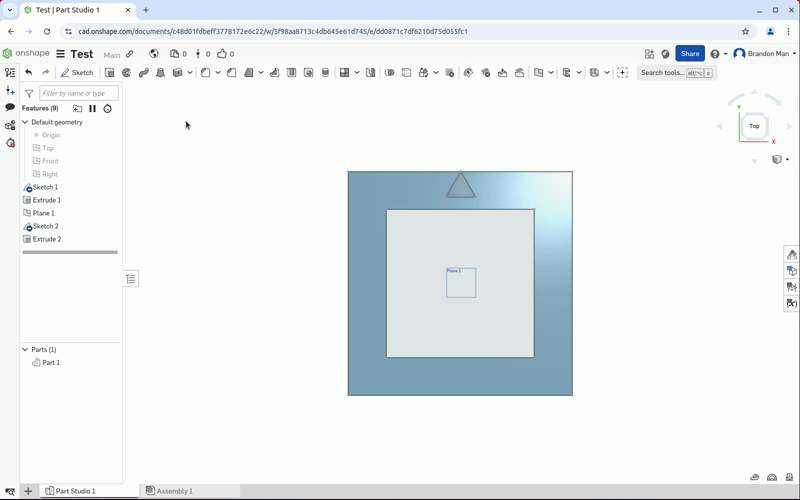
key(up, 3)
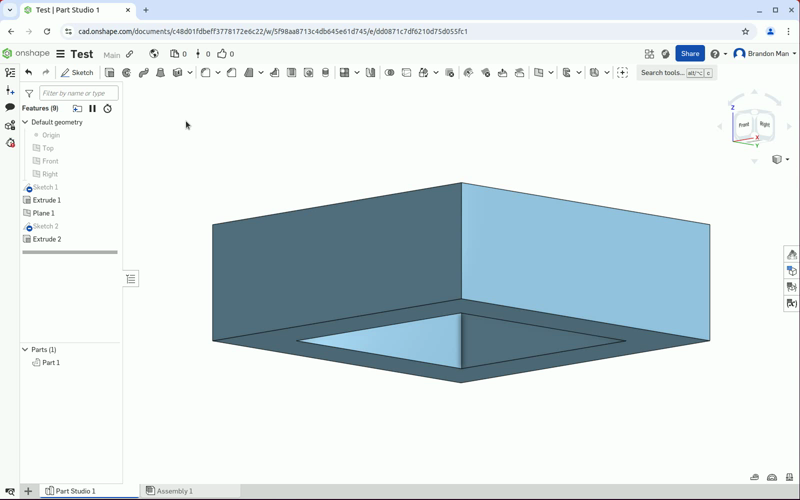
key(left, 3)
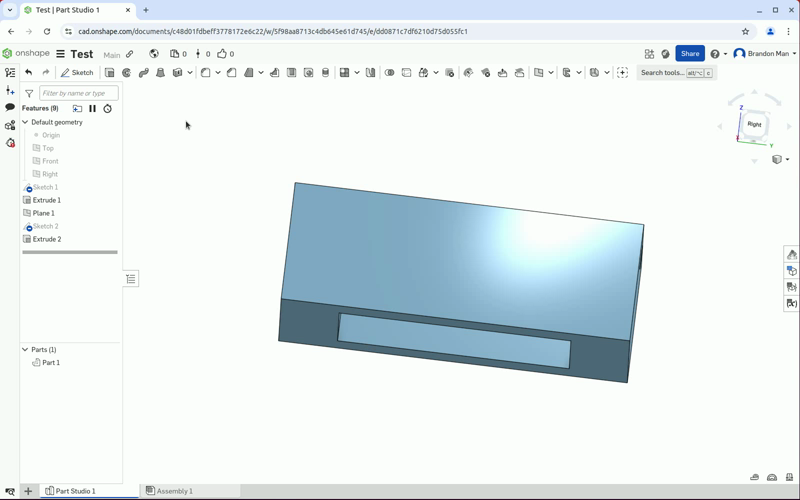
key(right, 3)
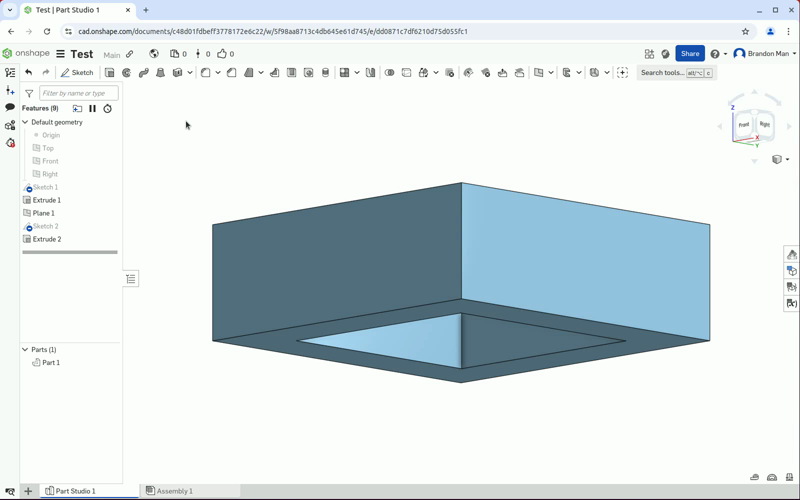
key(down, 3)
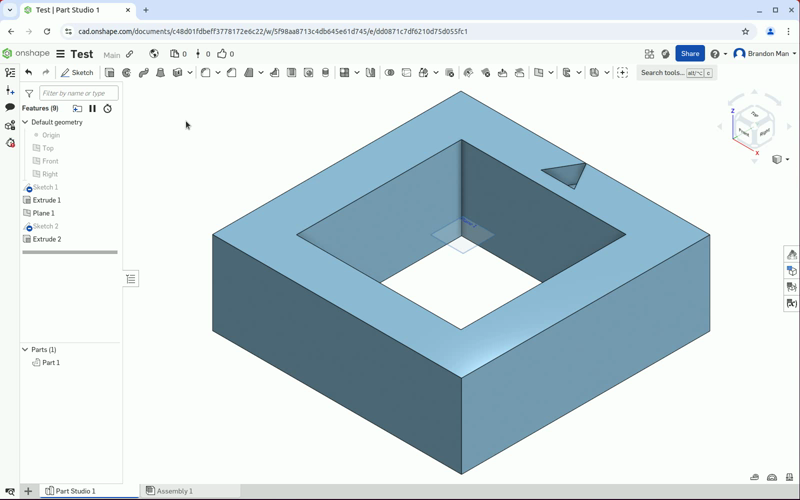
mouse_move(73, 189)
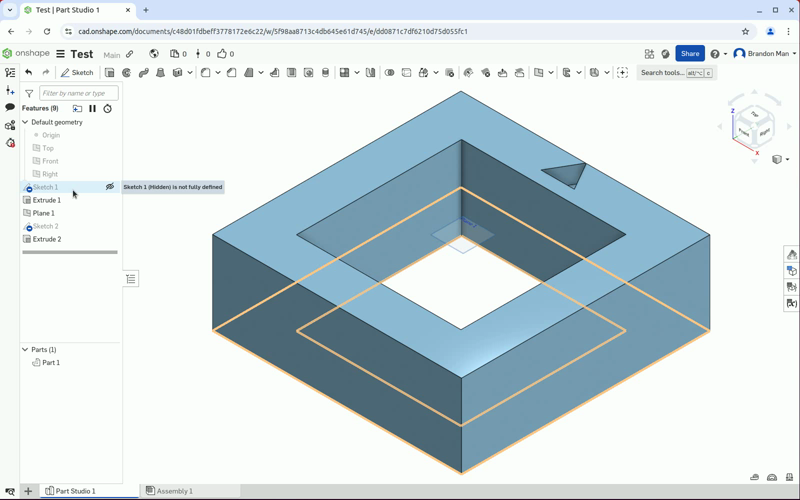
click(73, 189)